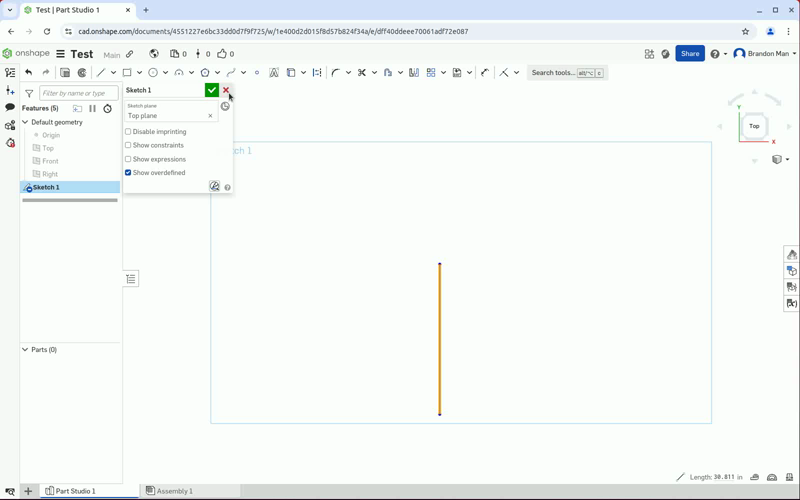
key(shift+h)
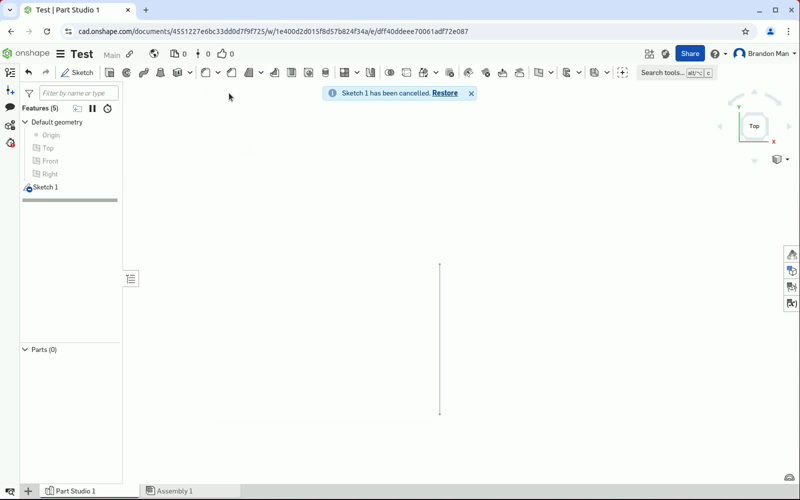
key(shift+s)
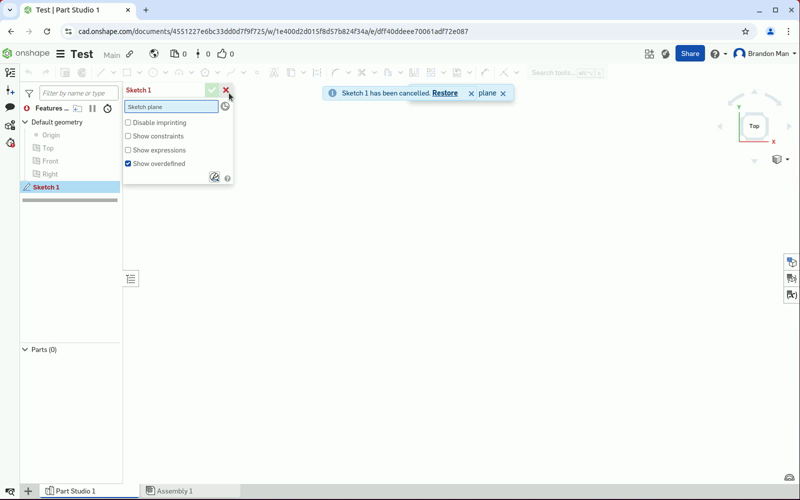
mouse_move(73, 150)
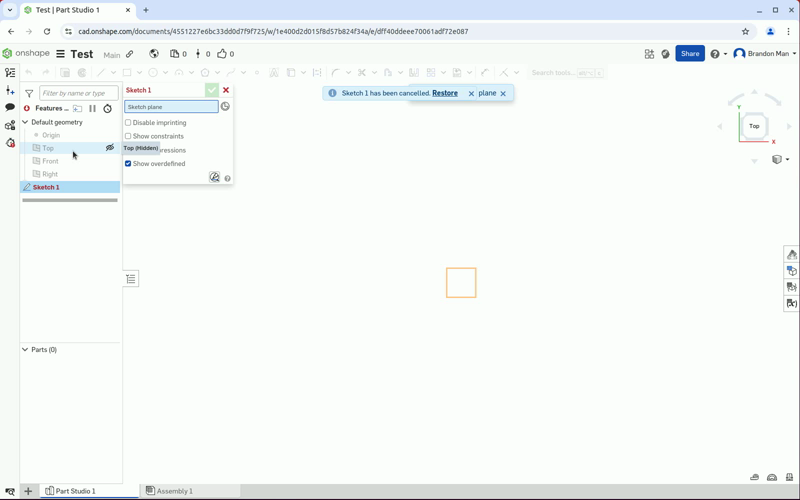
click(73, 150)
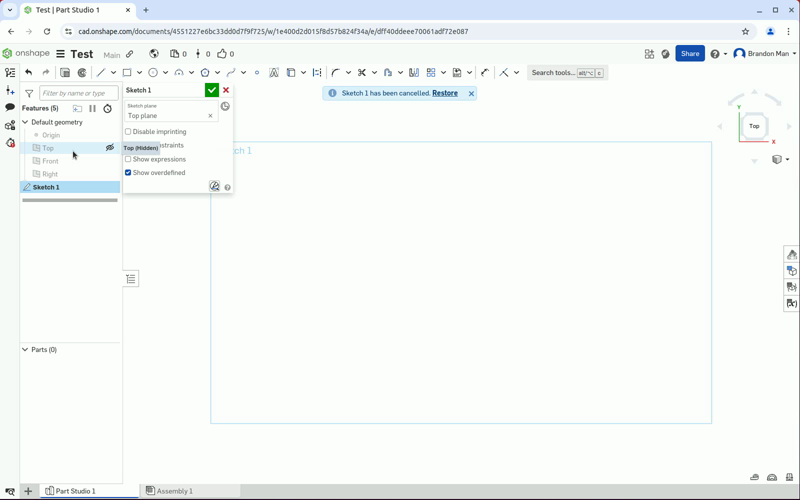
mouse_move(73, 352)
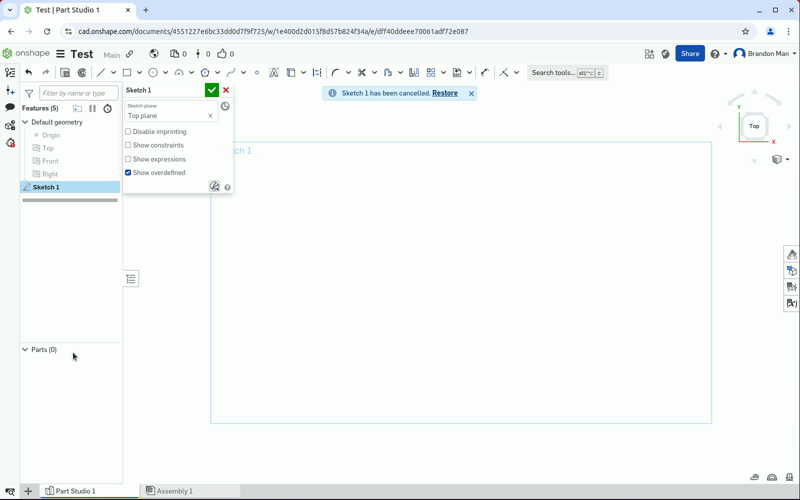
key(y)
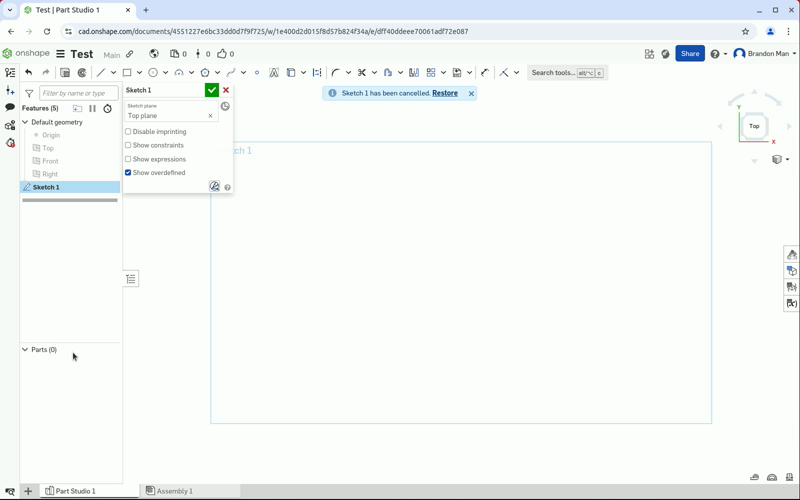
key(l)
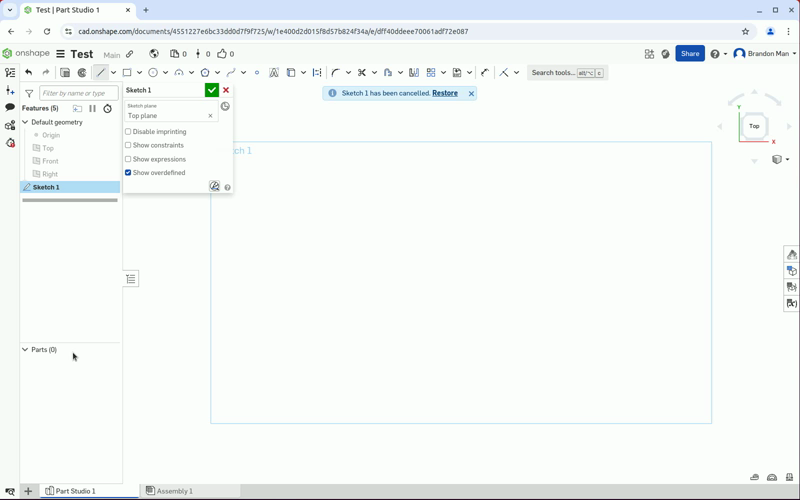
key_down(shift)
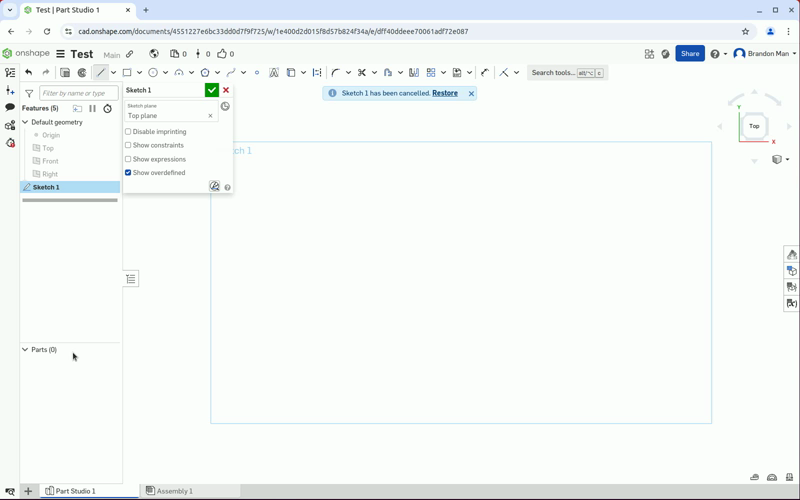
mouse_move(348, 315)
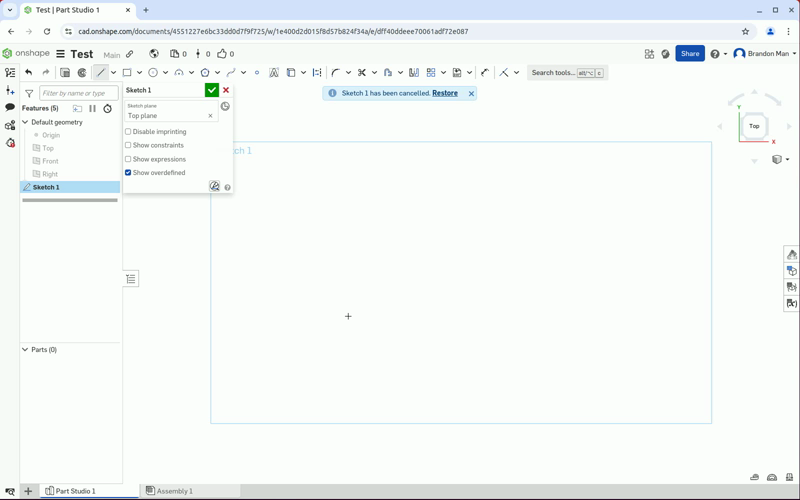
click(348, 315)
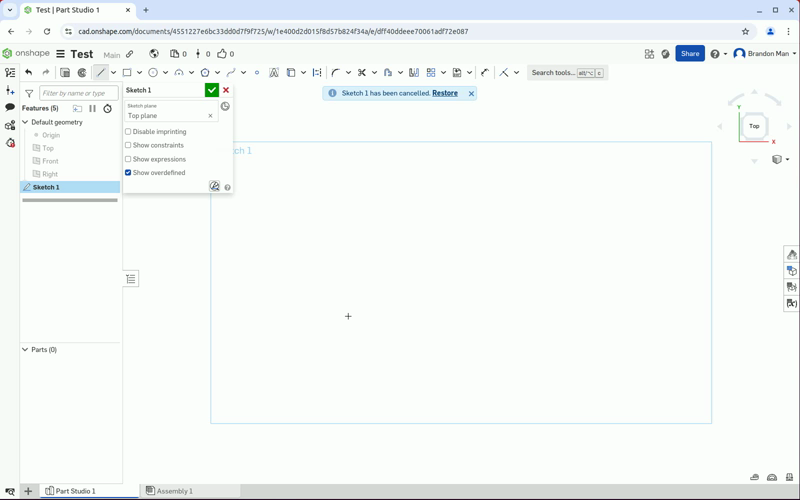
key_up(shift)
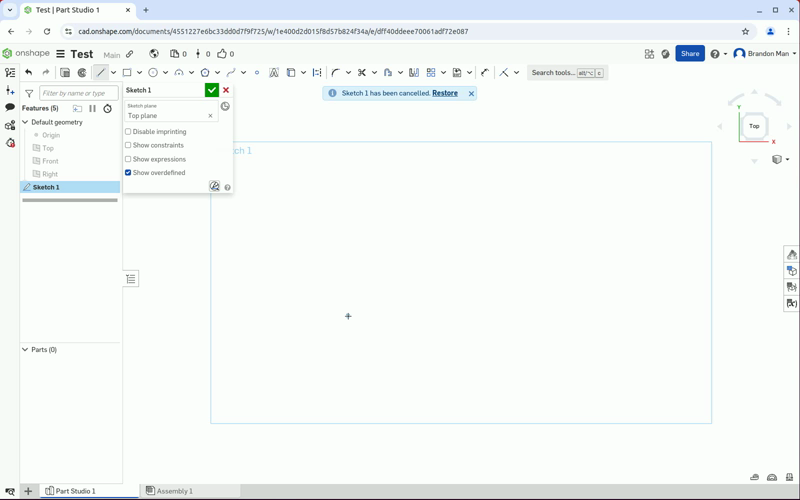
key_down(shift)
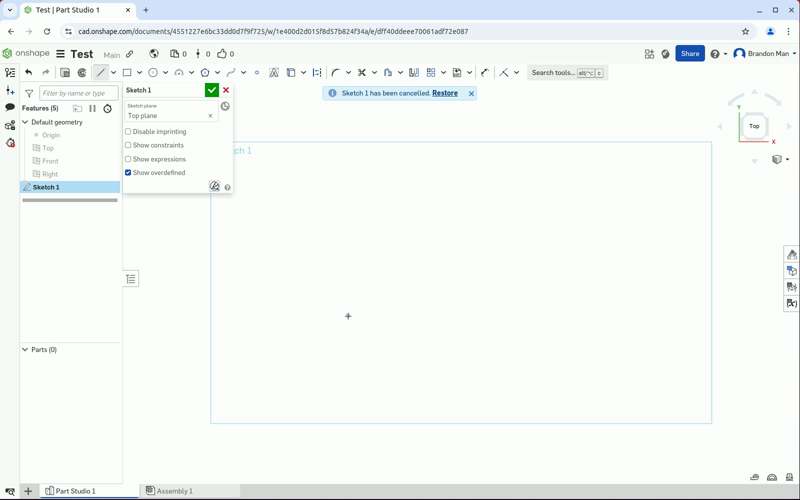
mouse_move(572, 315)
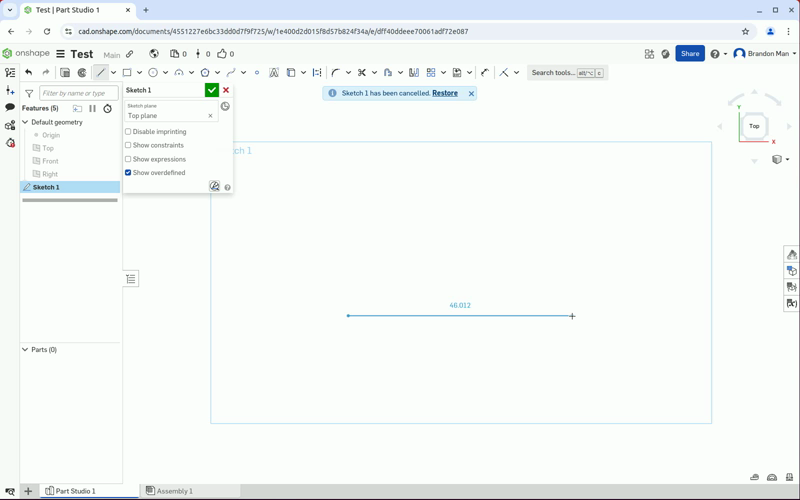
click(572, 315)
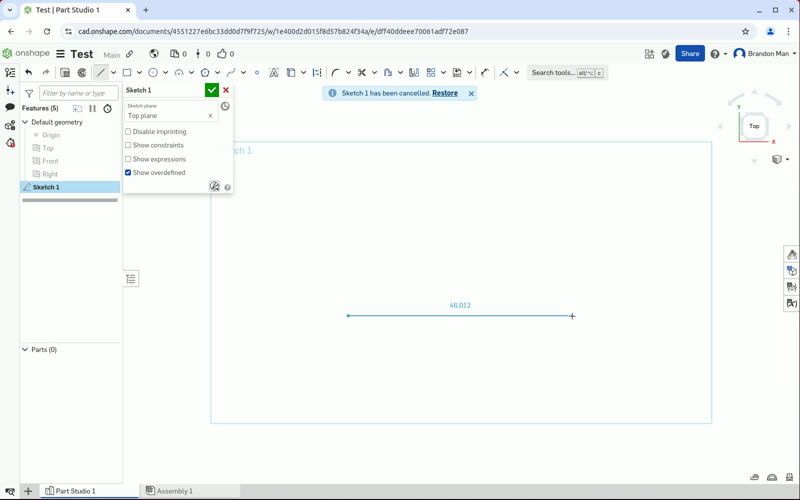
key_up(shift)
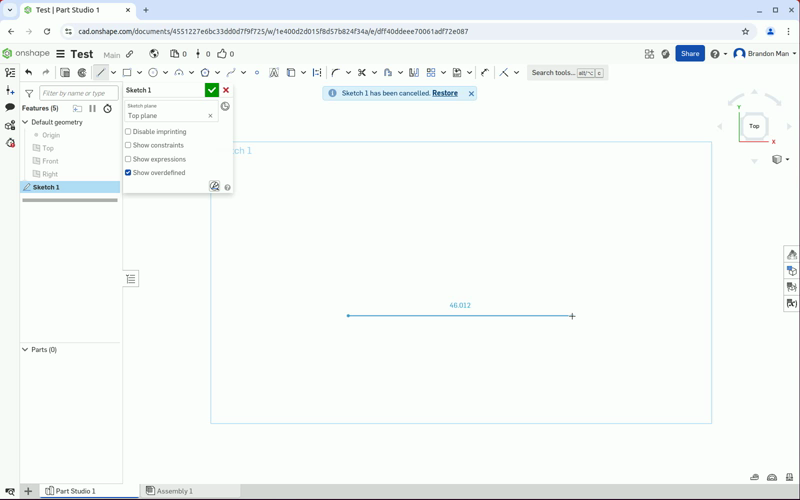
key_down(shift)
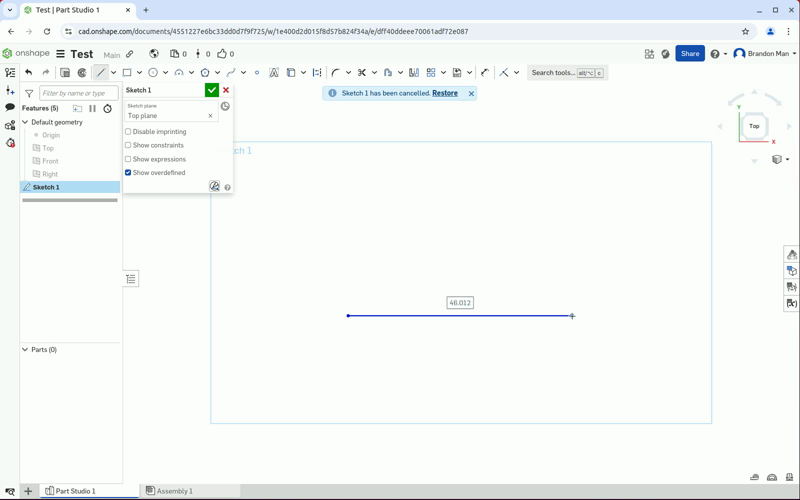
mouse_move(572, 252)
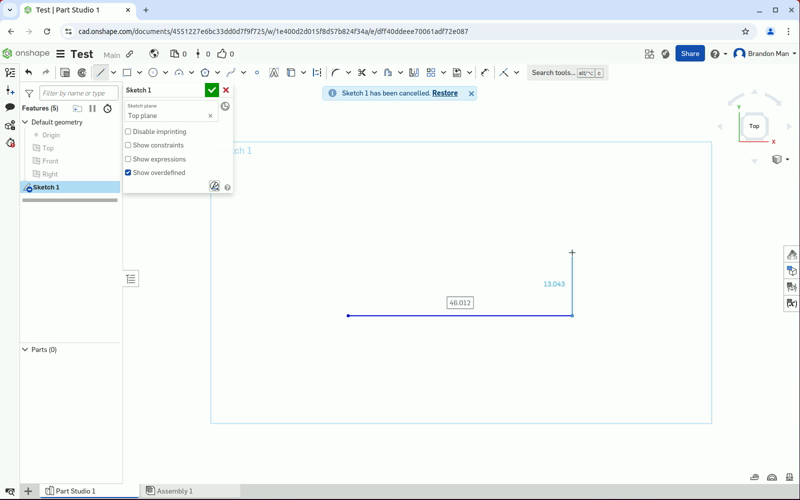
click(572, 252)
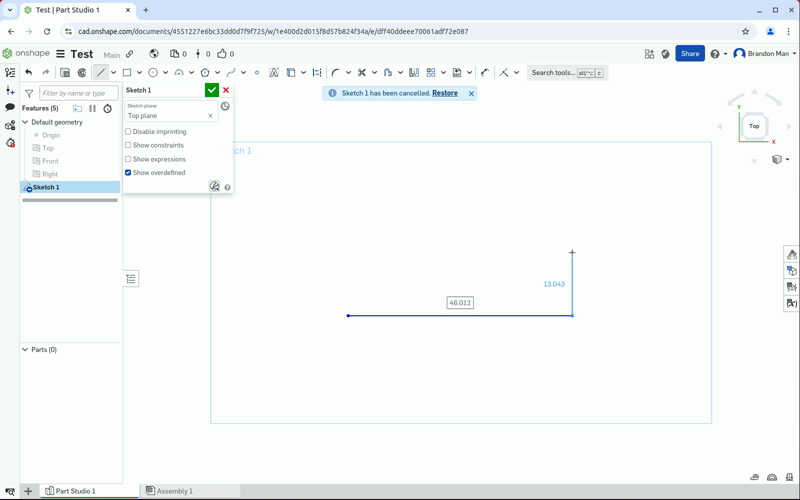
key_up(shift)
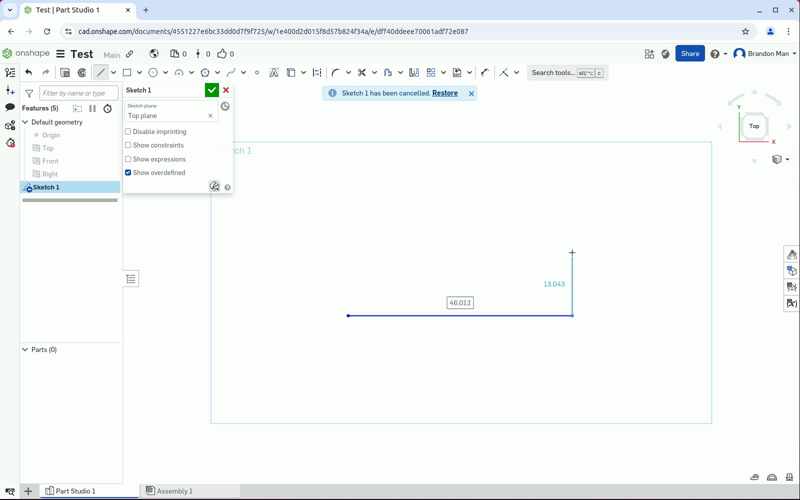
key_down(shift)
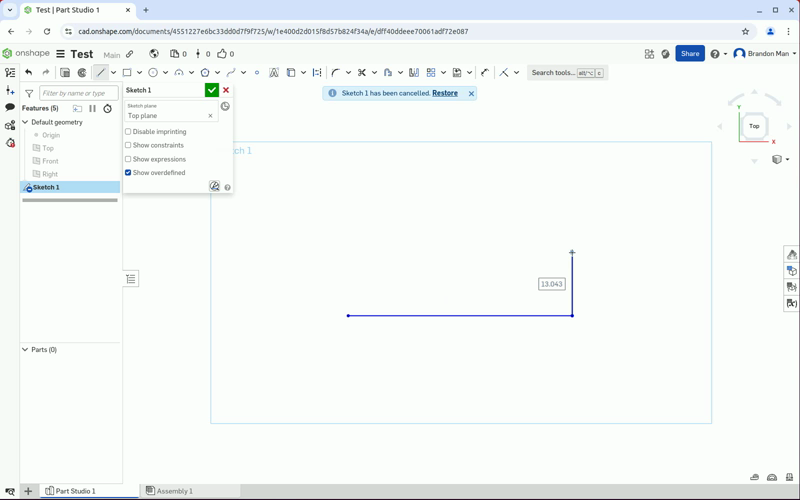
mouse_move(348, 252)
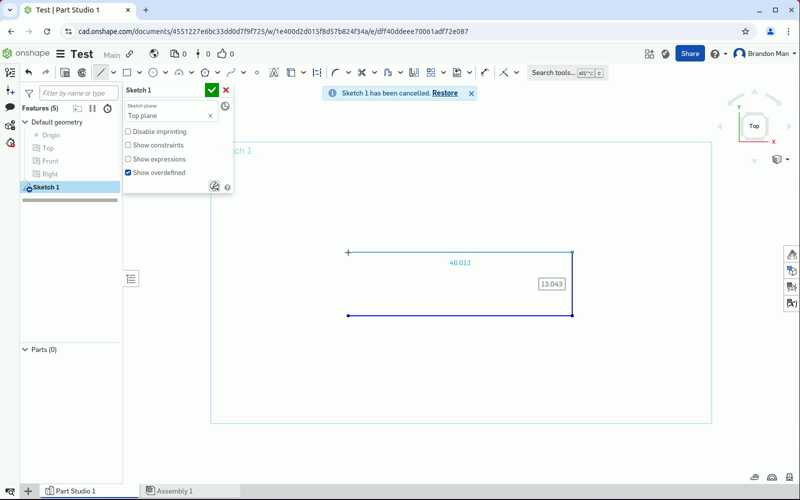
click(348, 252)
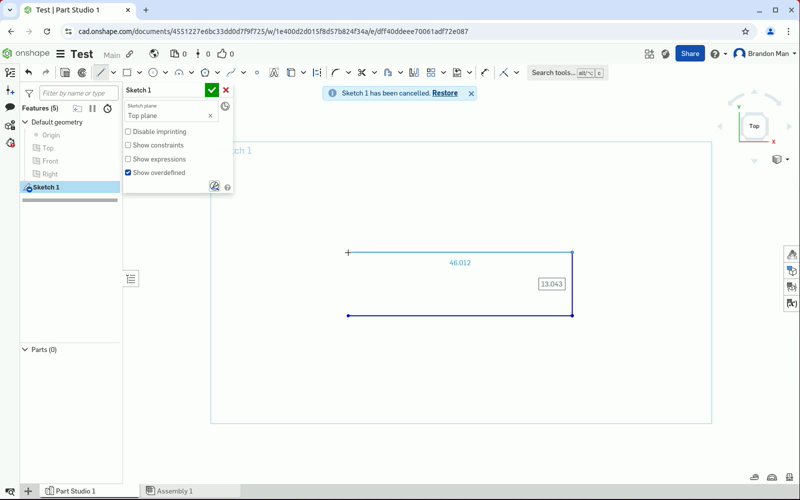
key_up(shift)
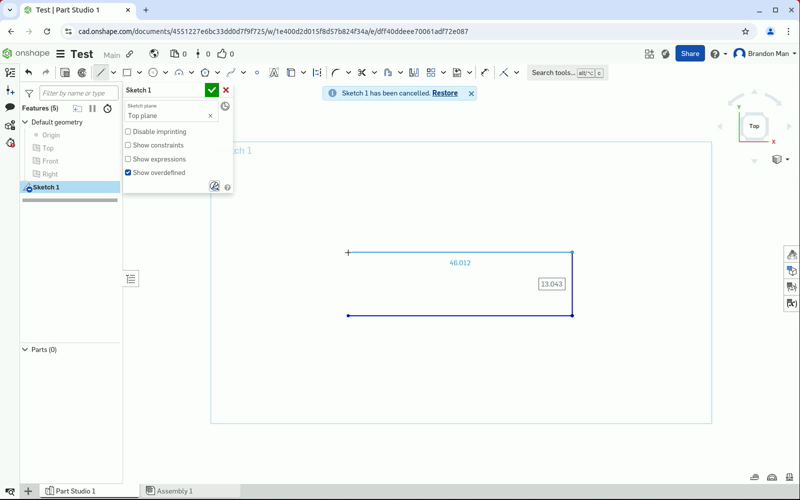
key_down(shift)
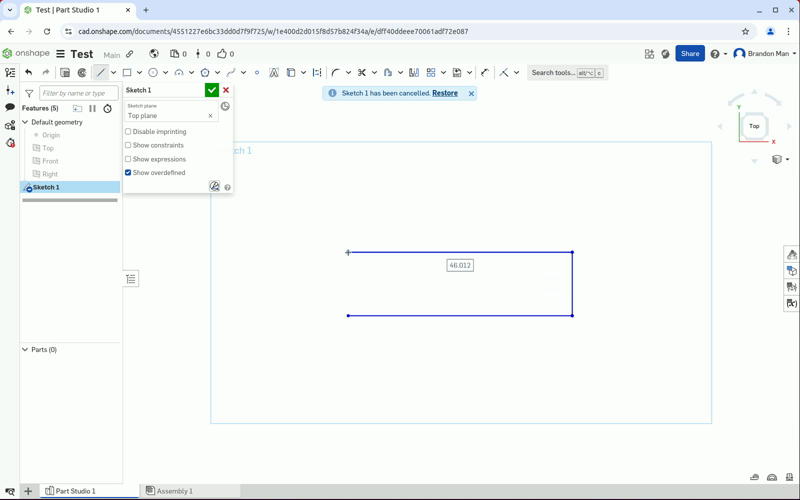
mouse_move(348, 315)
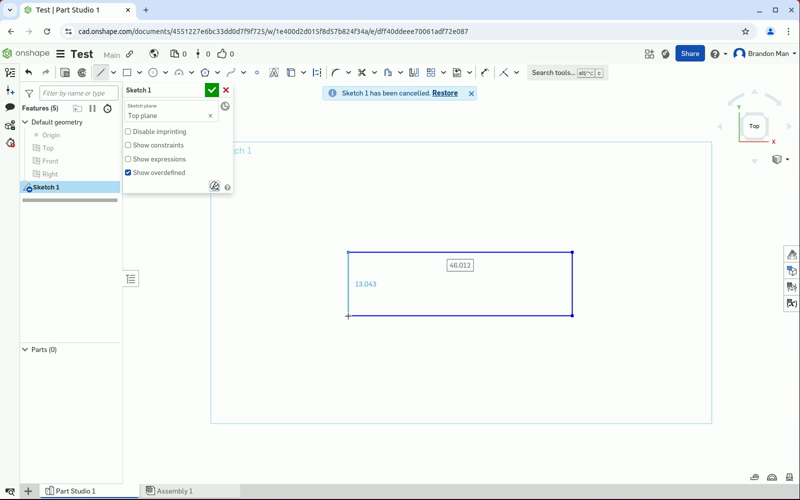
key_up(shift)
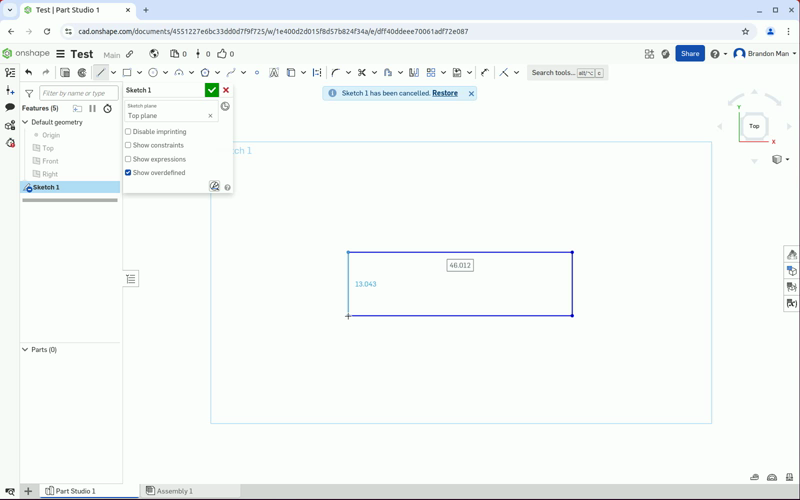
click(348, 315)
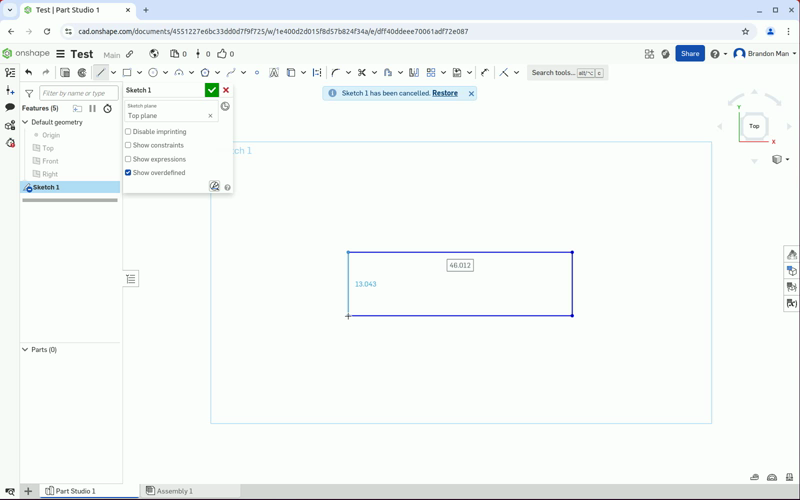
key(esc)
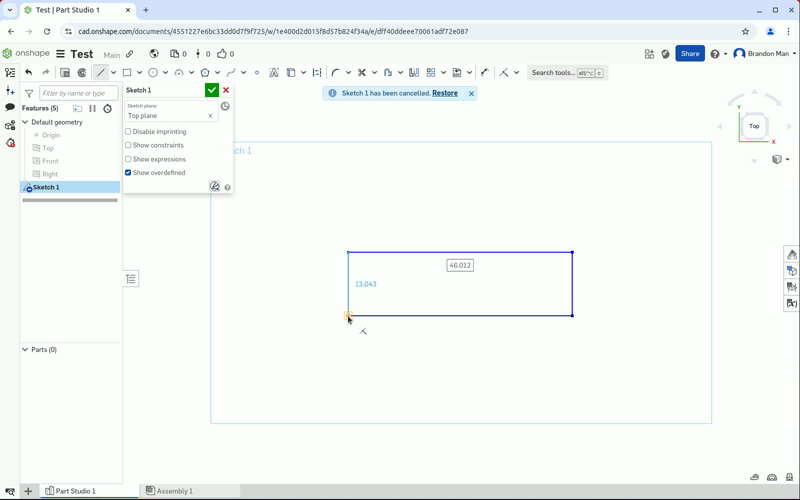
key(l)
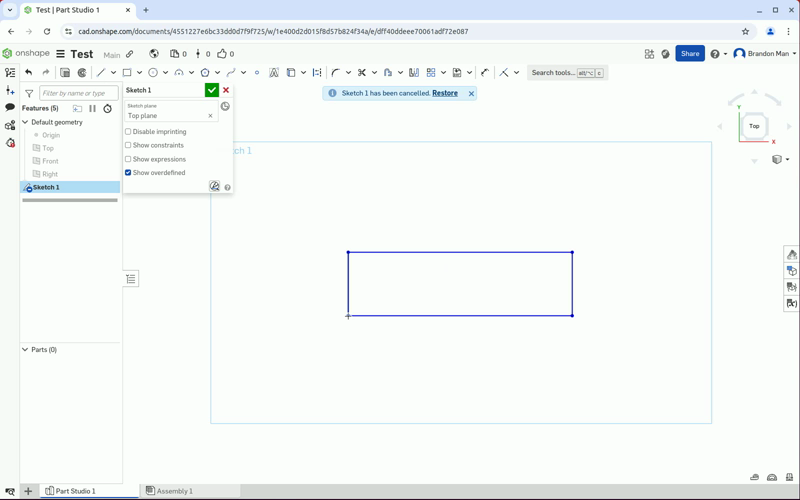
key_down(shift)
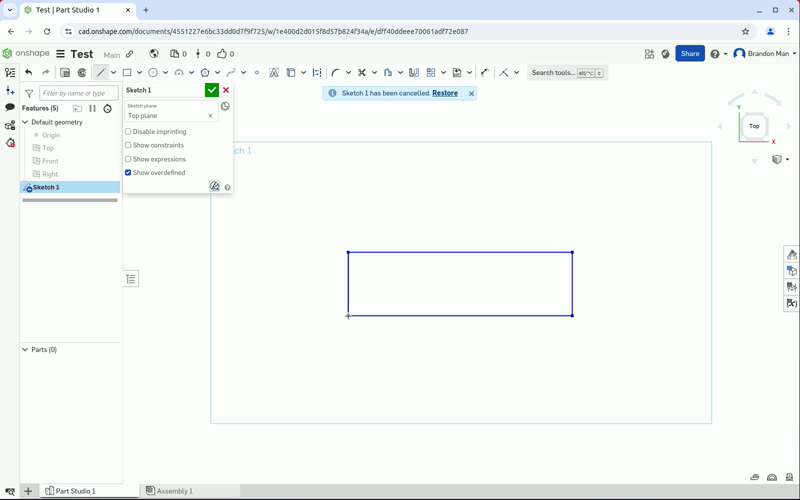
mouse_move(359, 311)
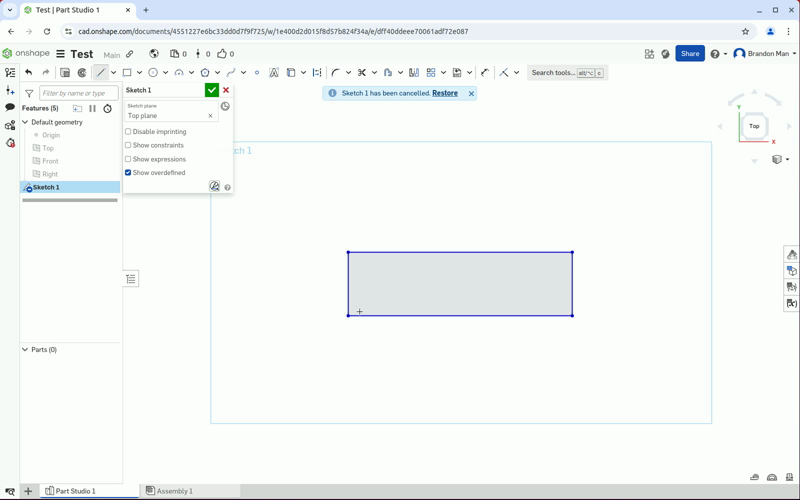
click(359, 311)
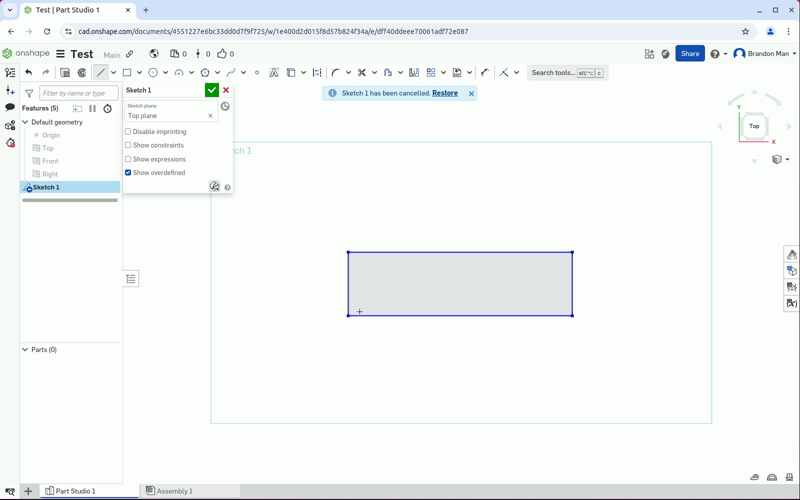
key_up(shift)
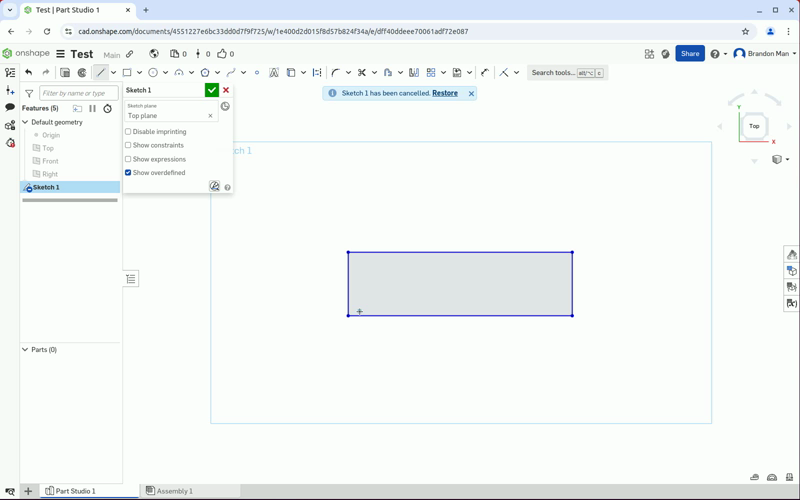
key_down(shift)
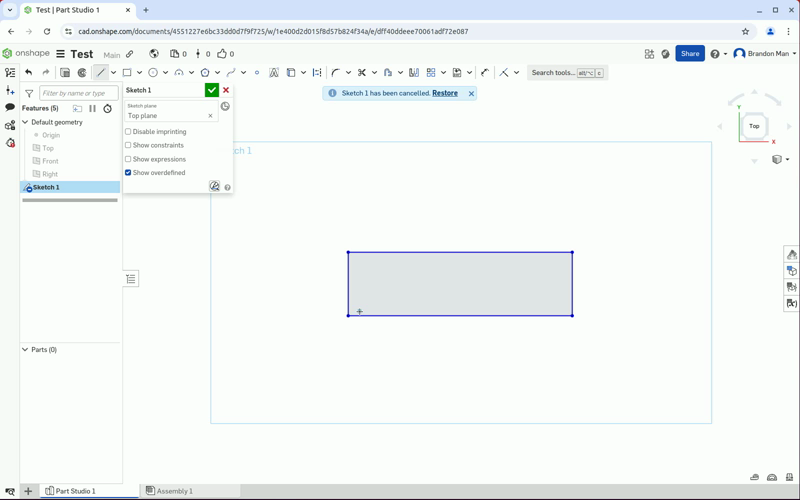
mouse_move(560, 311)
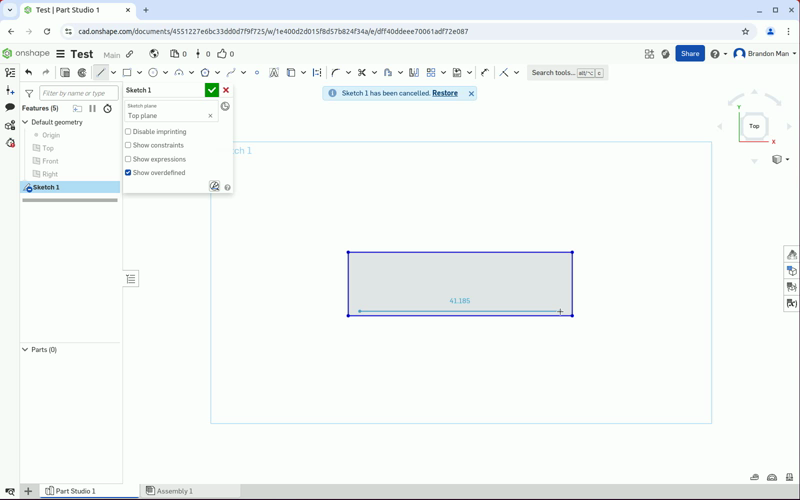
click(560, 311)
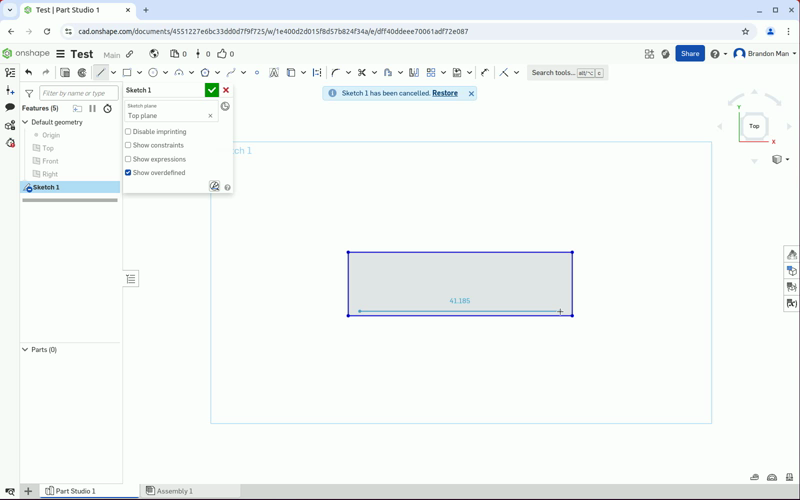
key_up(shift)
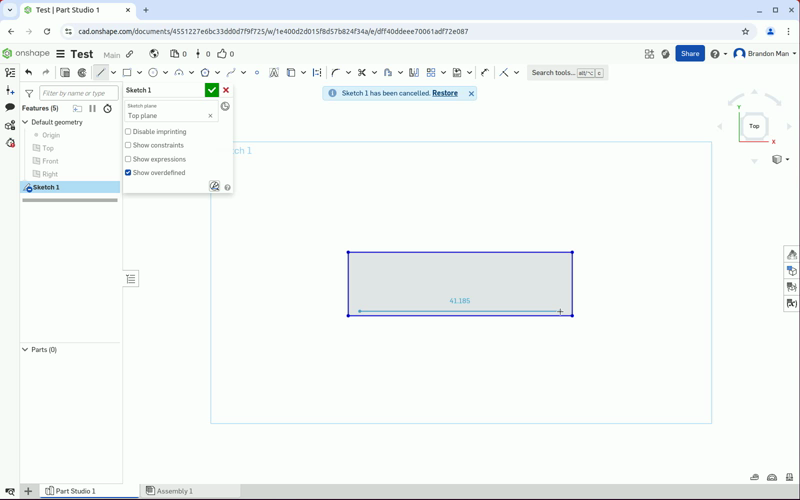
key_down(shift)
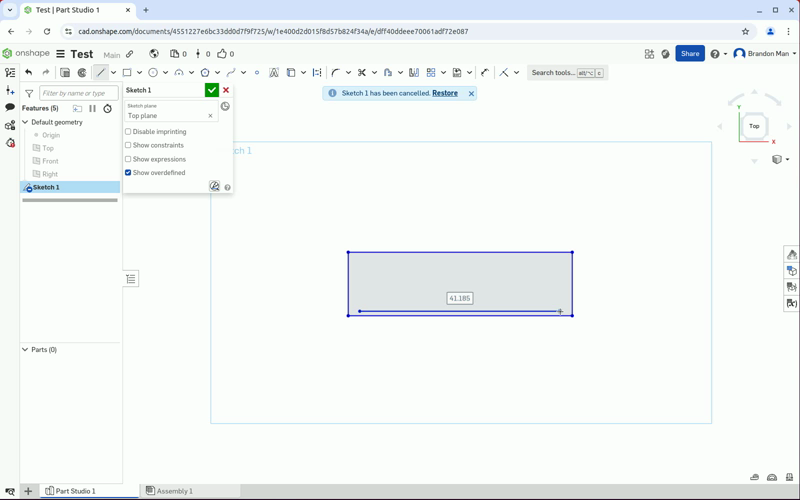
mouse_move(589, 311)
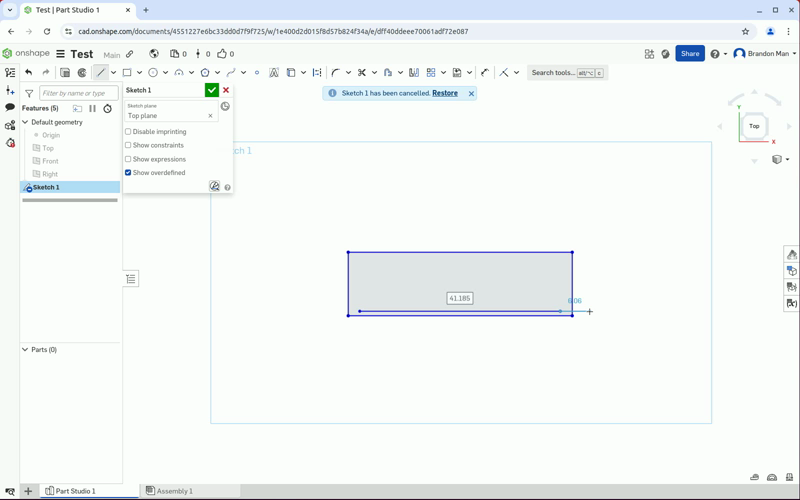
mouse_move(560, 256)
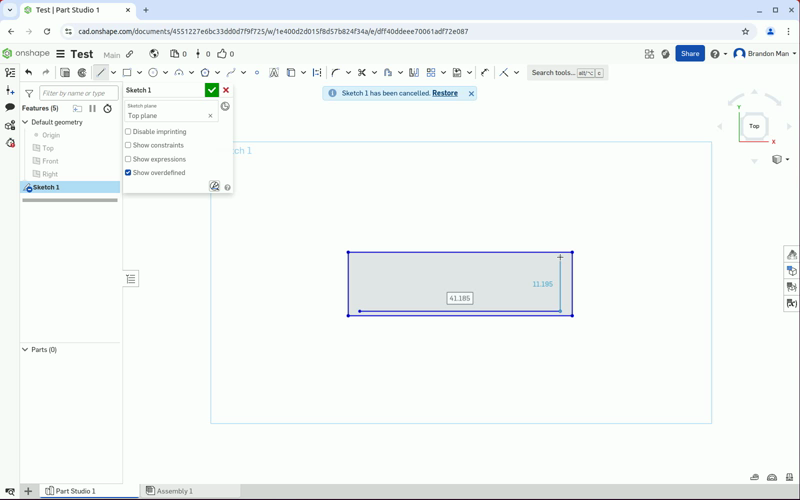
click(560, 256)
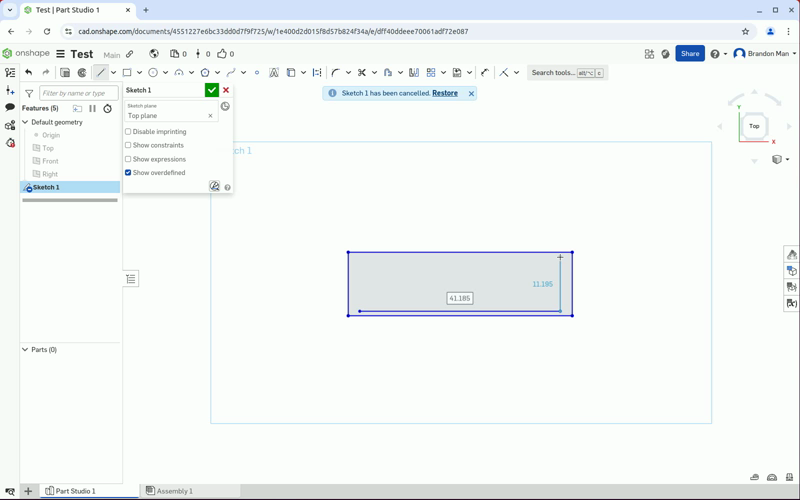
key_up(shift)
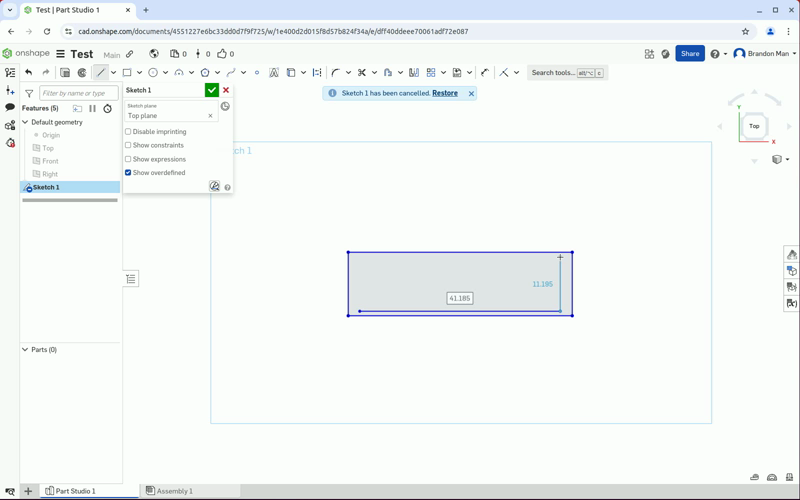
key_down(shift)
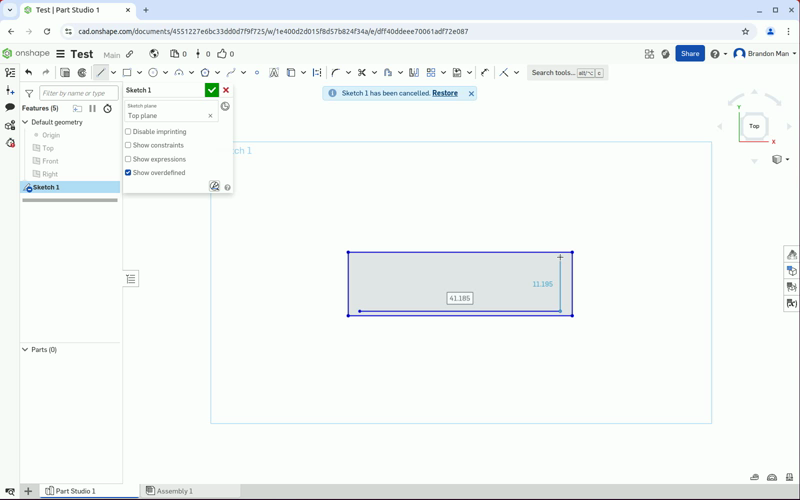
mouse_move(359, 256)
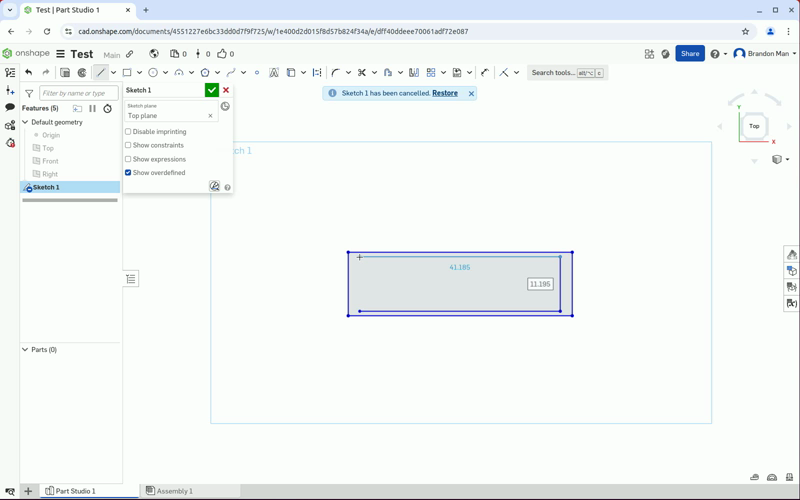
click(359, 256)
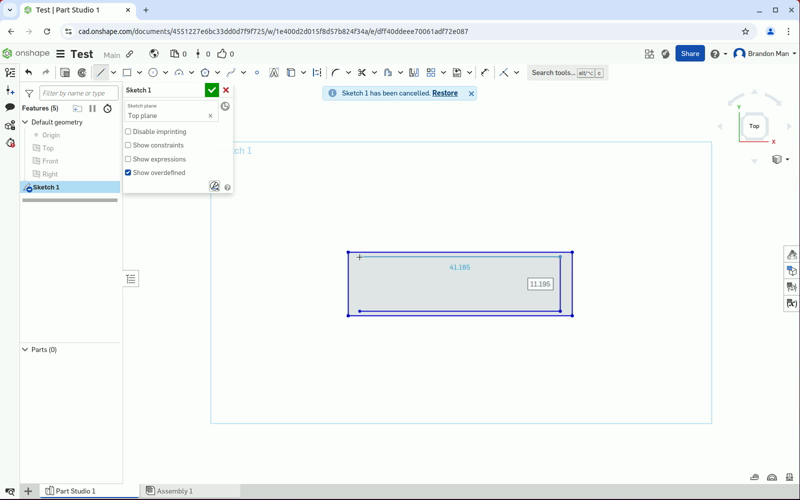
key_up(shift)
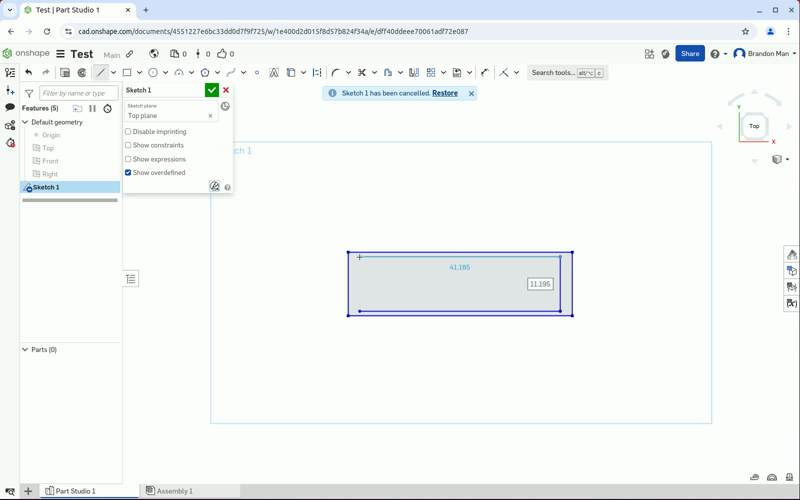
mouse_move(389, 256)
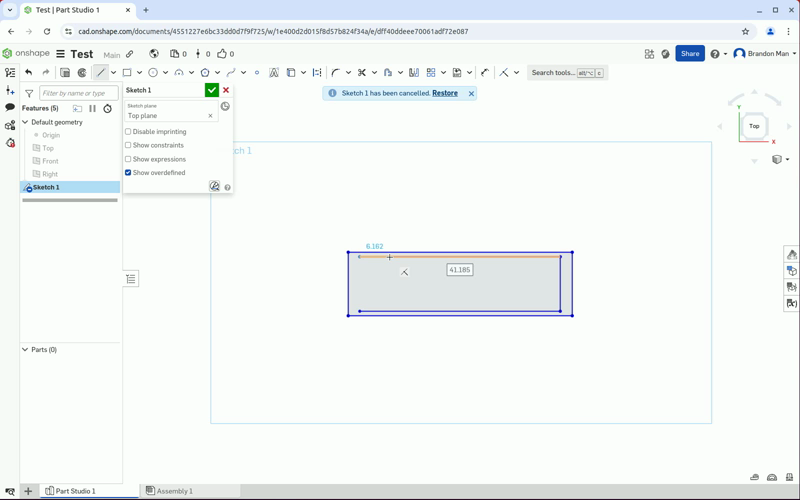
key_down(shift)
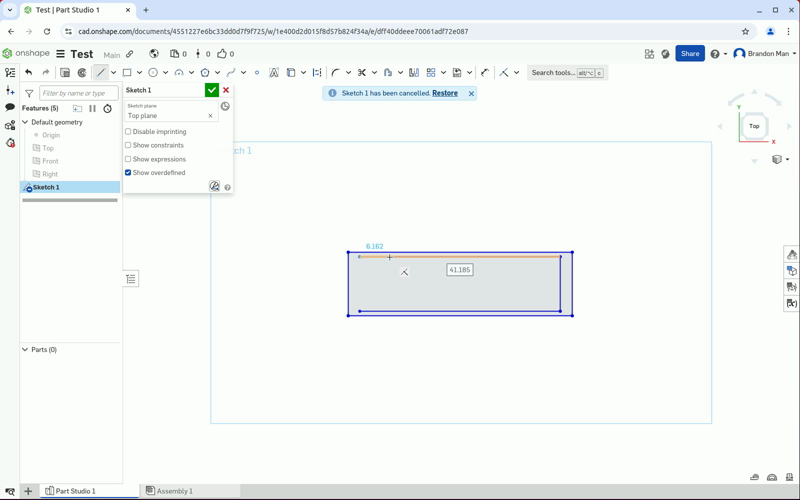
mouse_move(359, 311)
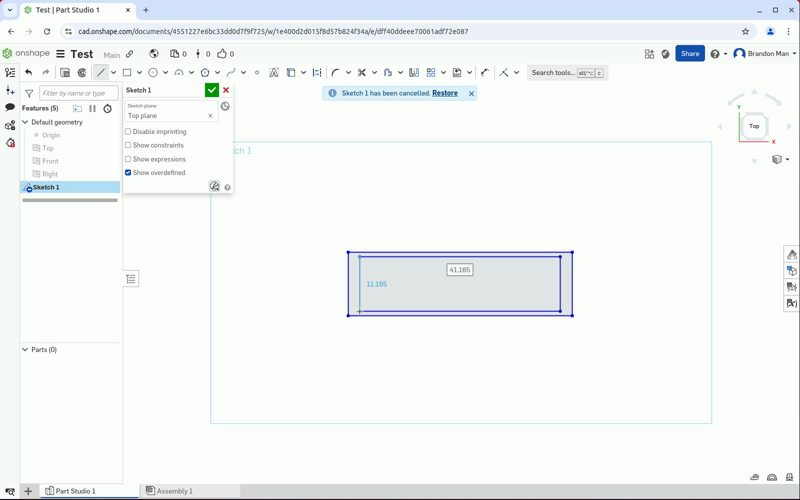
key_up(shift)
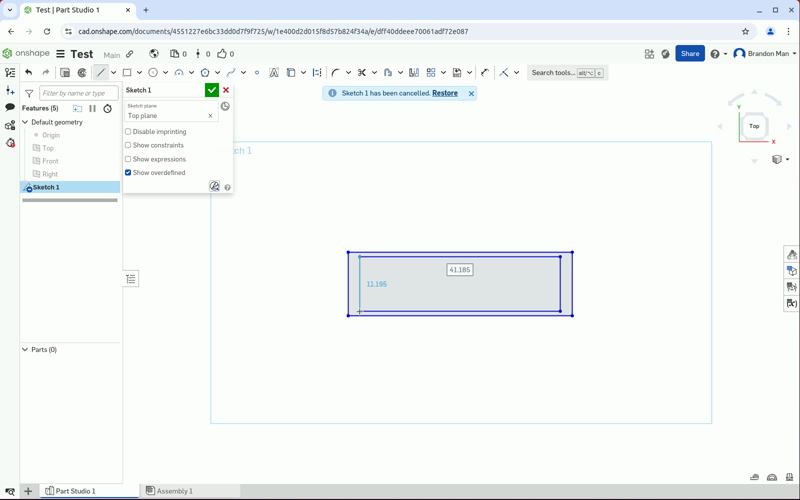
click(359, 311)
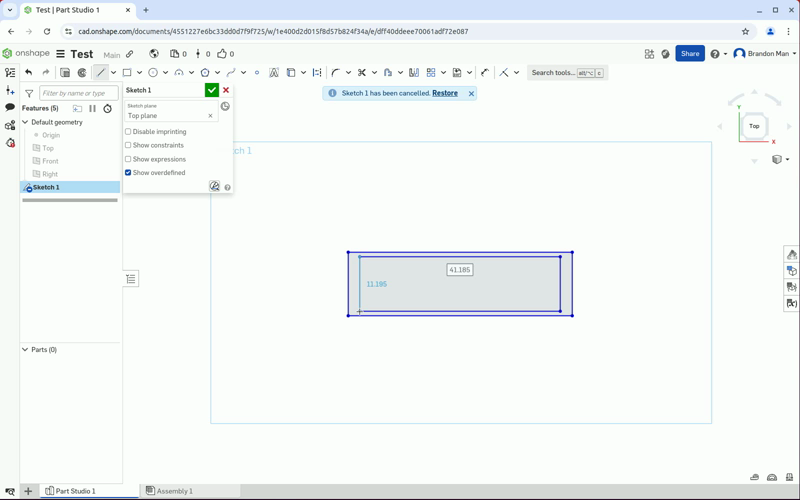
key(esc)
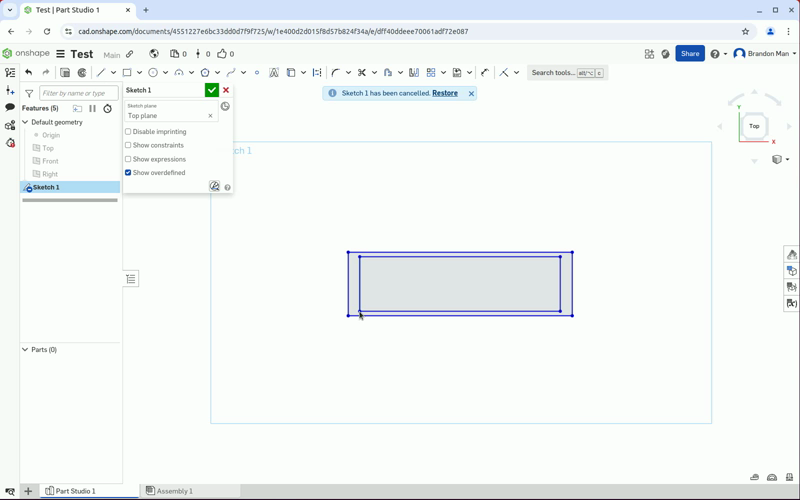
mouse_move(566, 260)
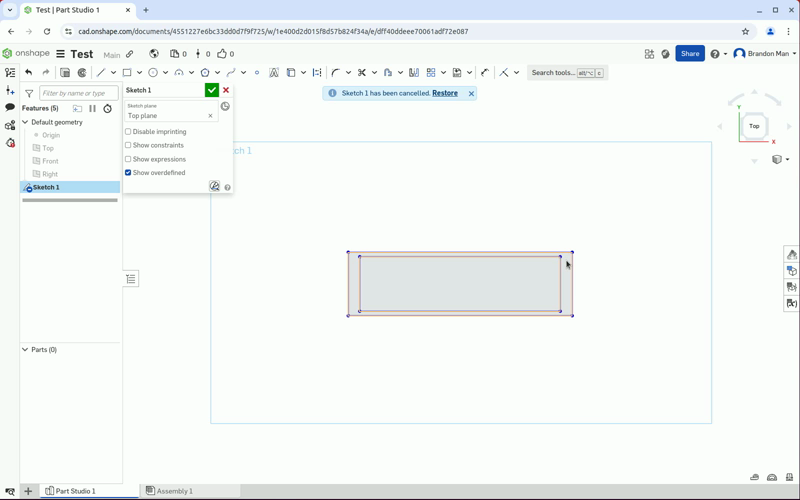
click(566, 260)
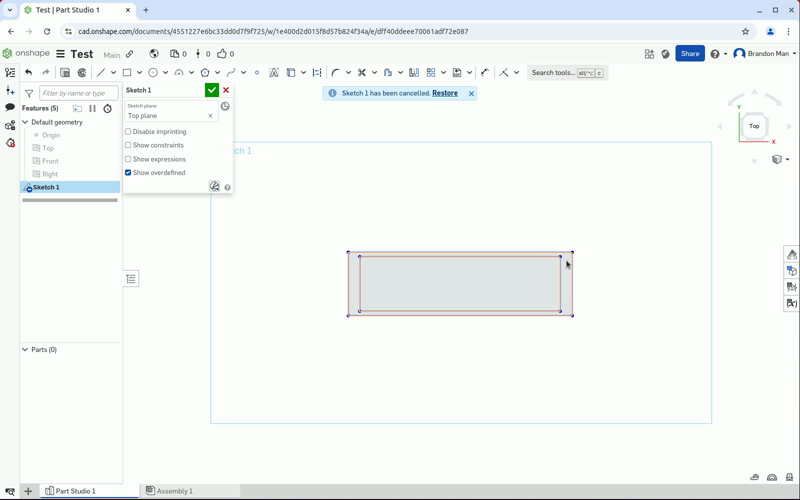
mouse_move(73, 352)
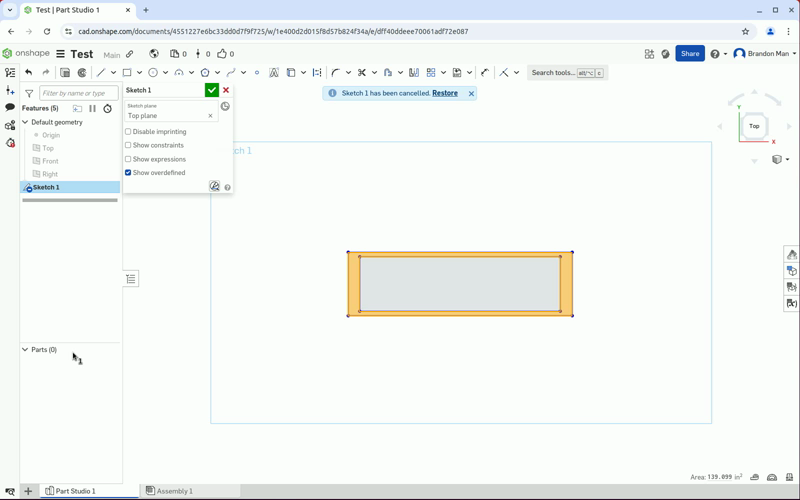
key(shift+y)
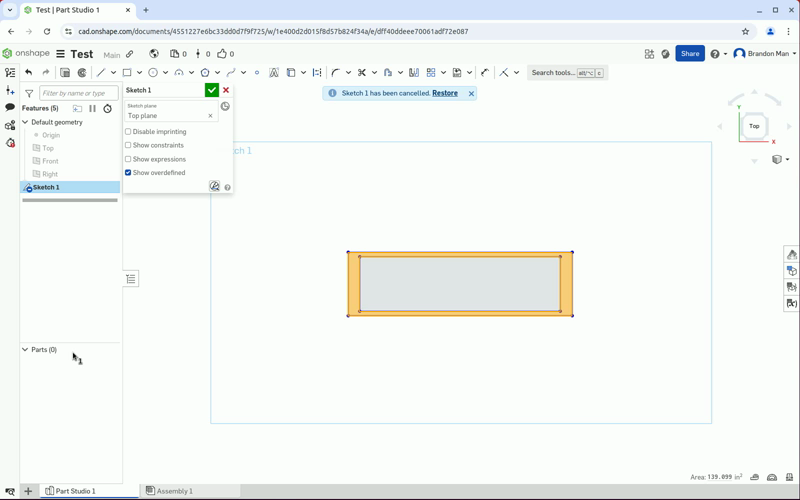
key(shift+e)
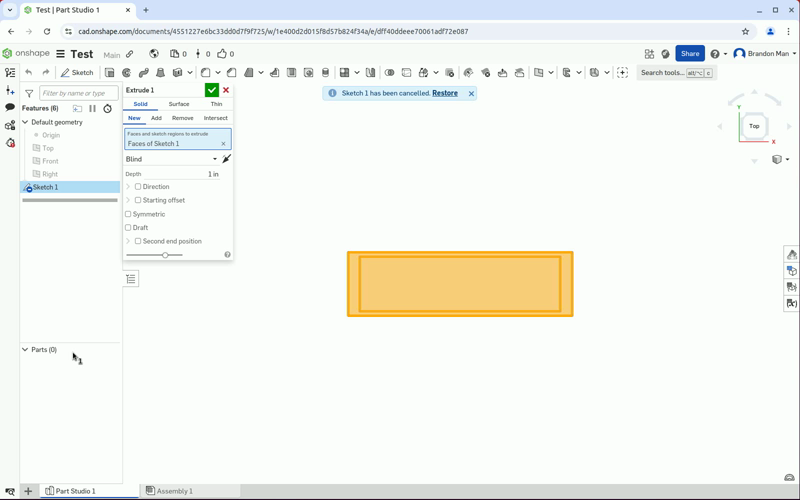
mouse_move(143, 106)
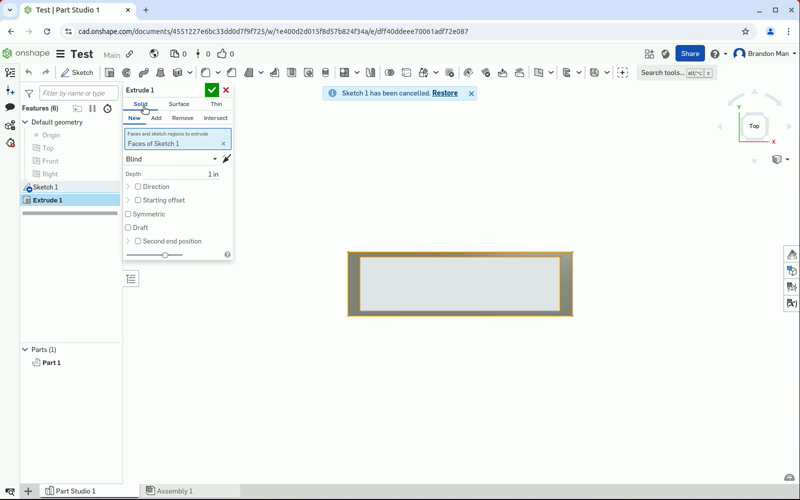
click(143, 106)
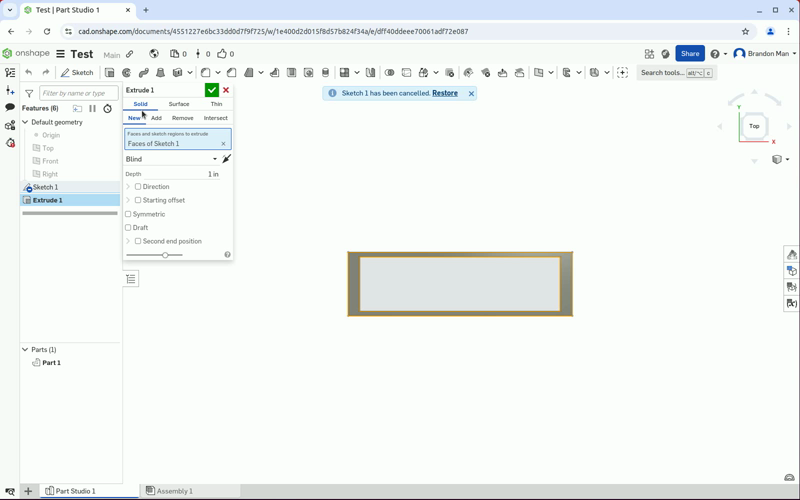
mouse_move(137, 120)
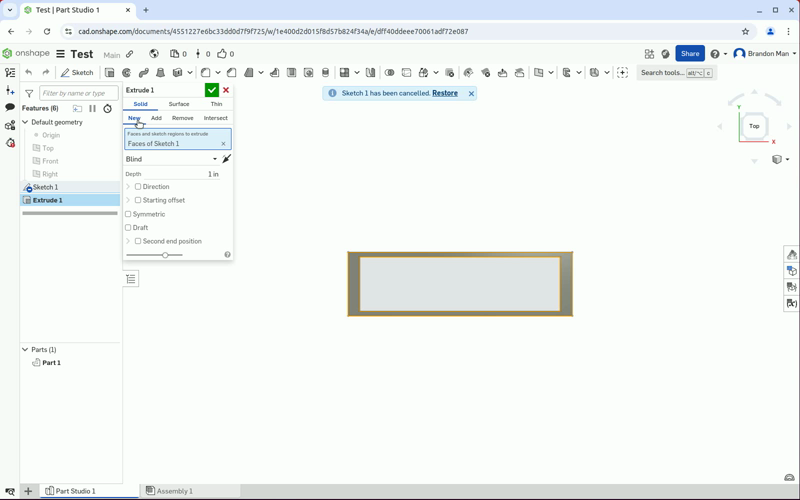
click(137, 120)
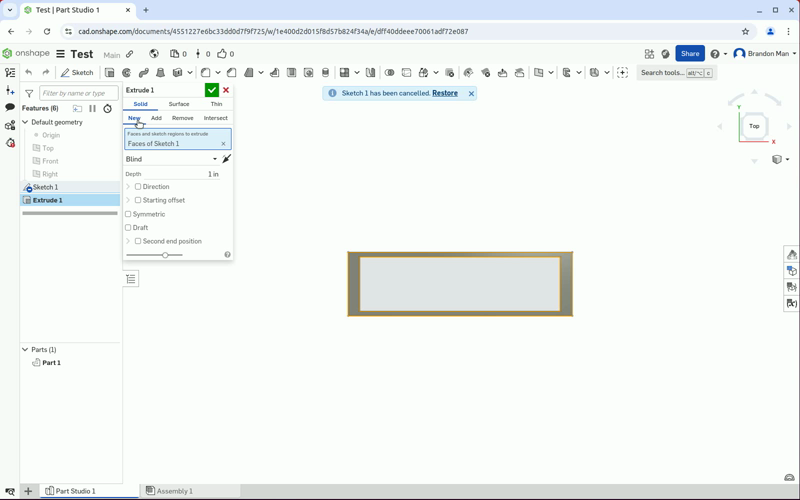
key(tab, 4)
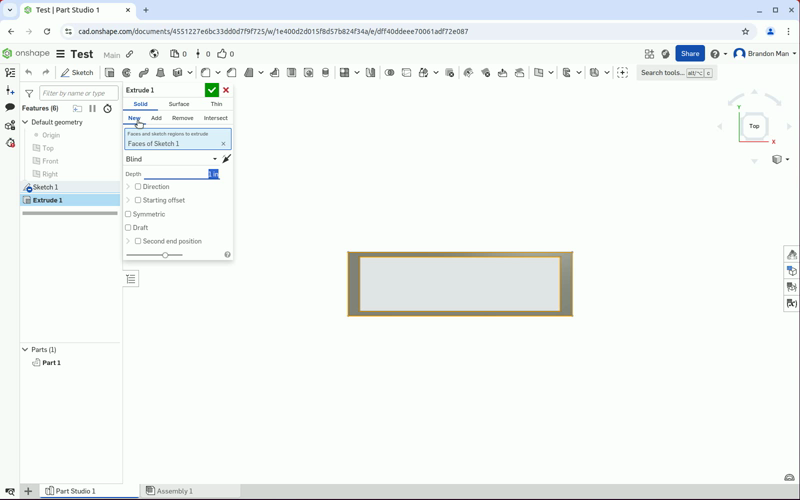
text(1.204)
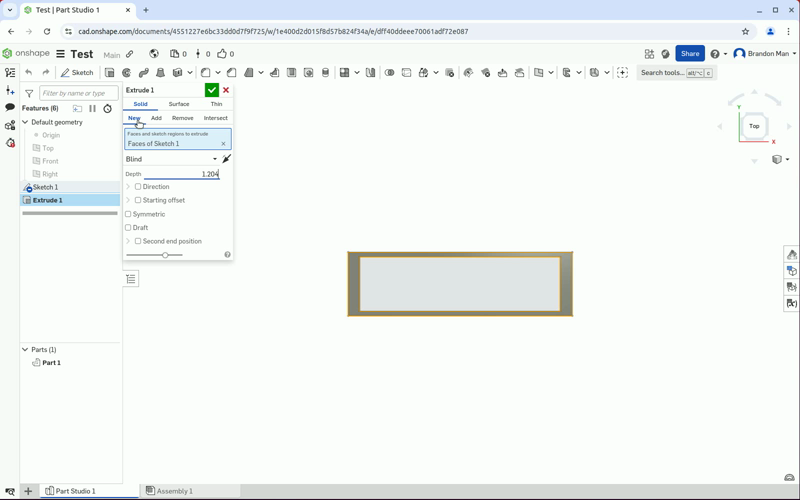
key(enter)
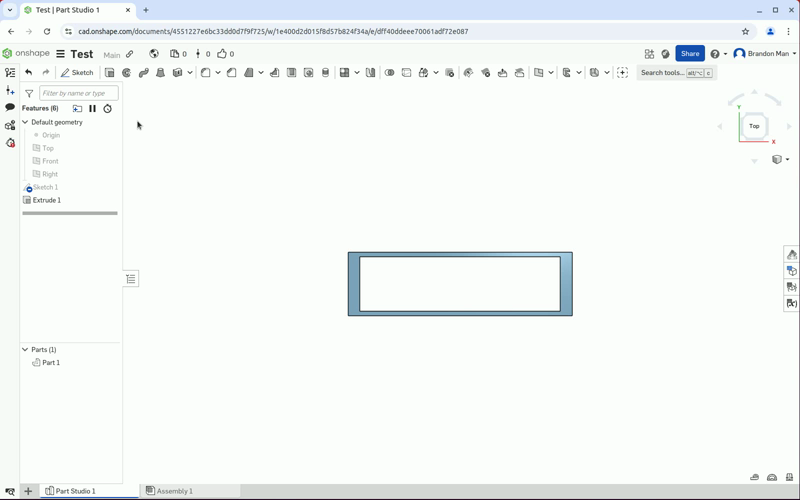
key(shift+h)
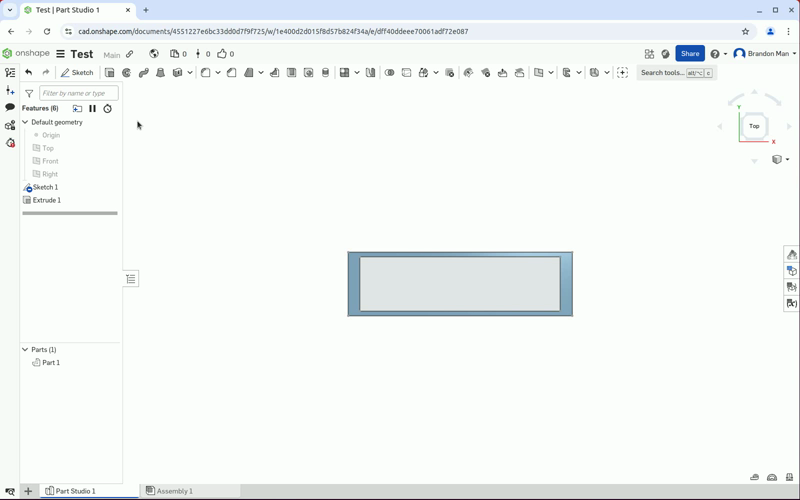
key(shift+h)
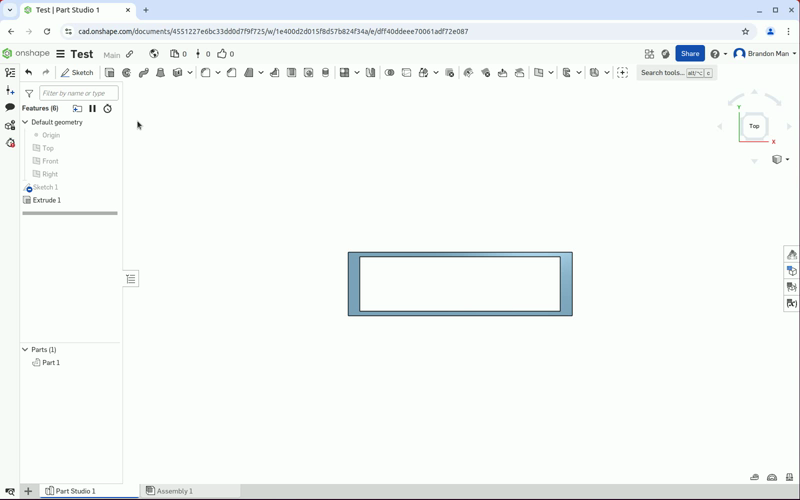
mouse_move(73, 189)
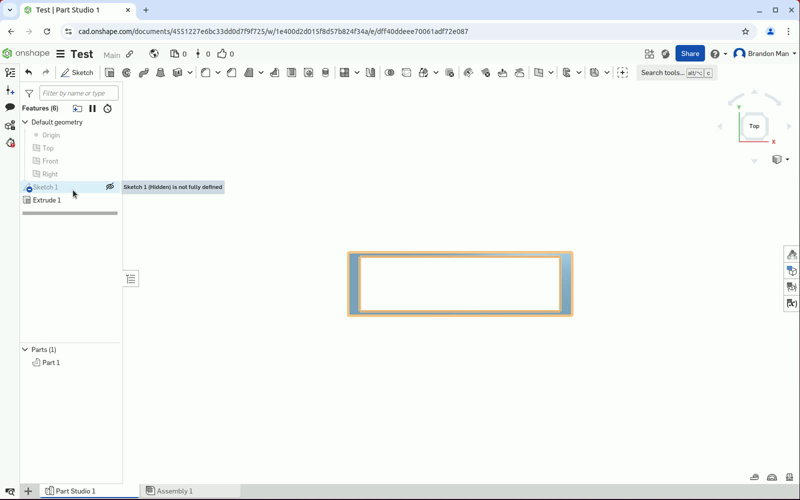
click(73, 189)
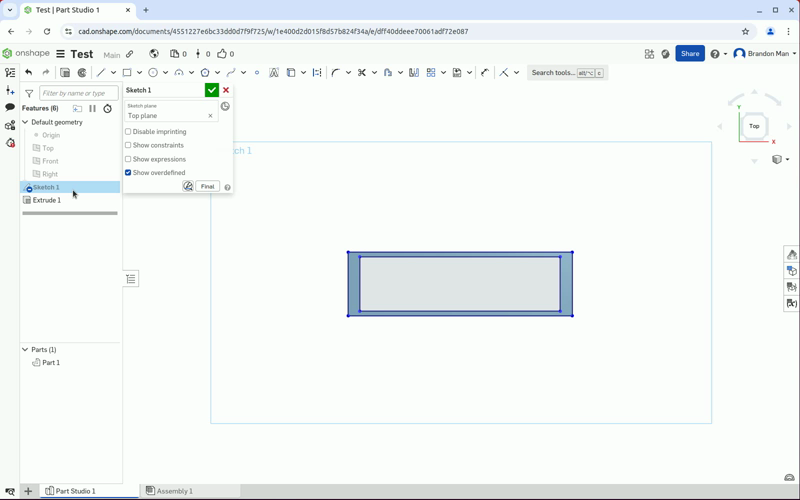
mouse_move(229, 92)
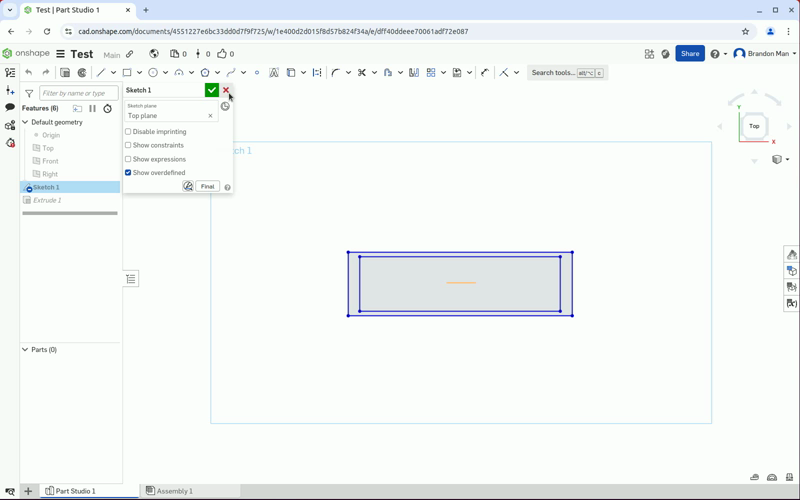
click(229, 92)
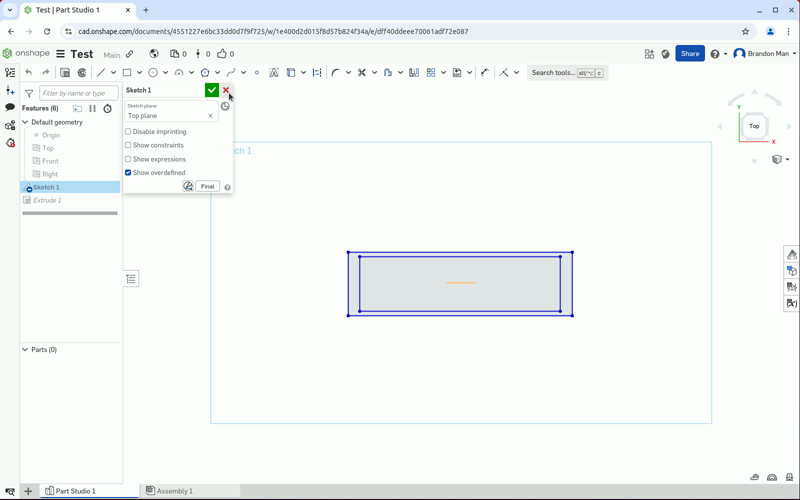
key(shift+s)
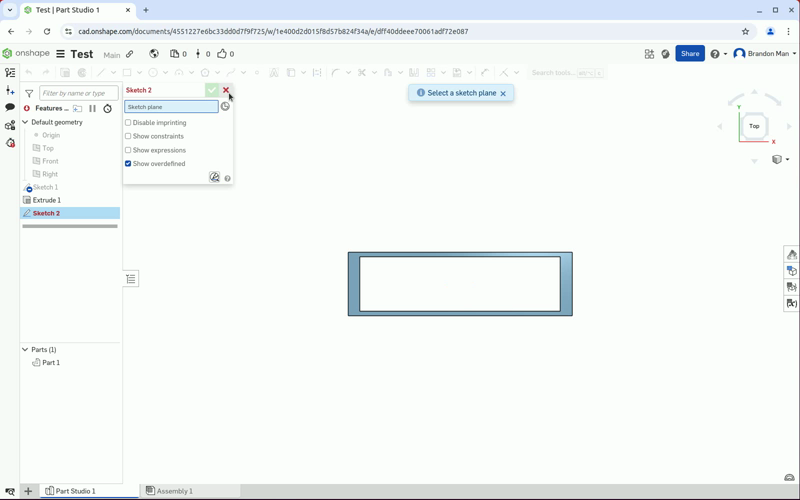
mouse_move(73, 150)
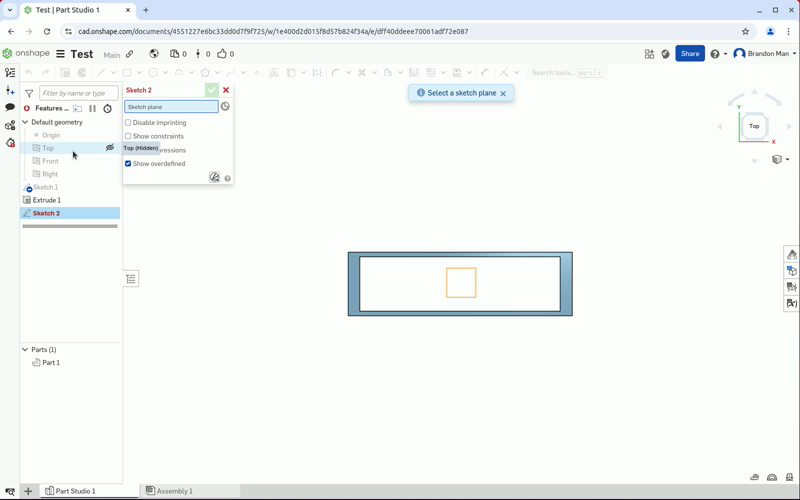
click(73, 150)
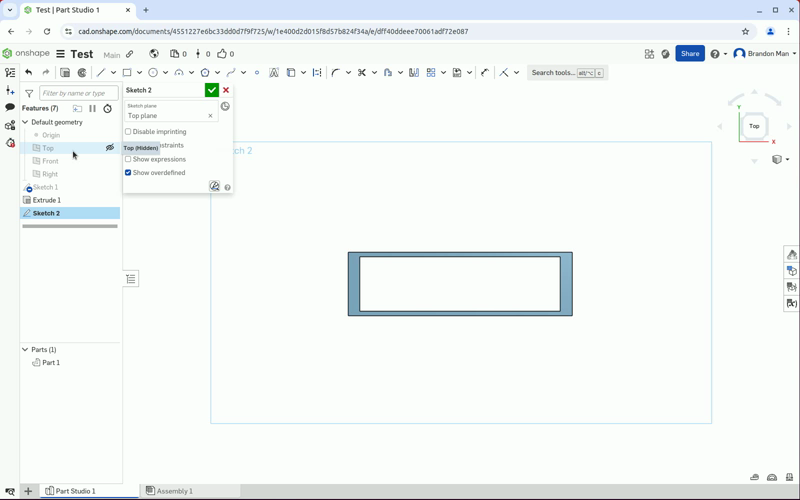
mouse_move(73, 352)
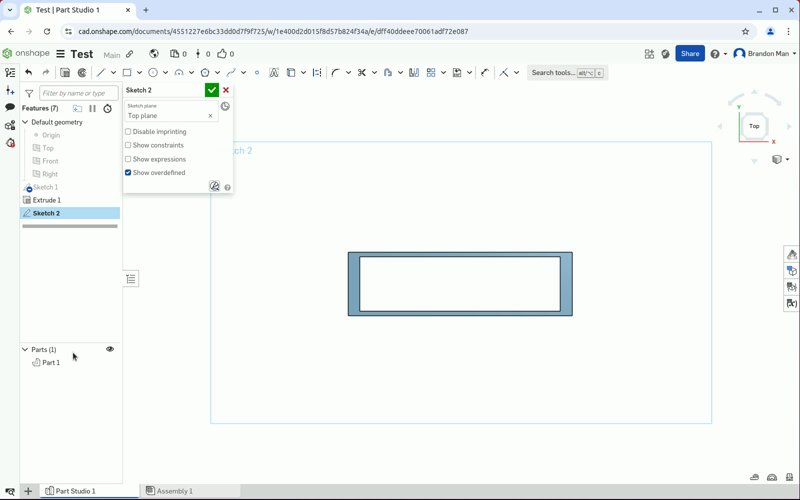
key(y)
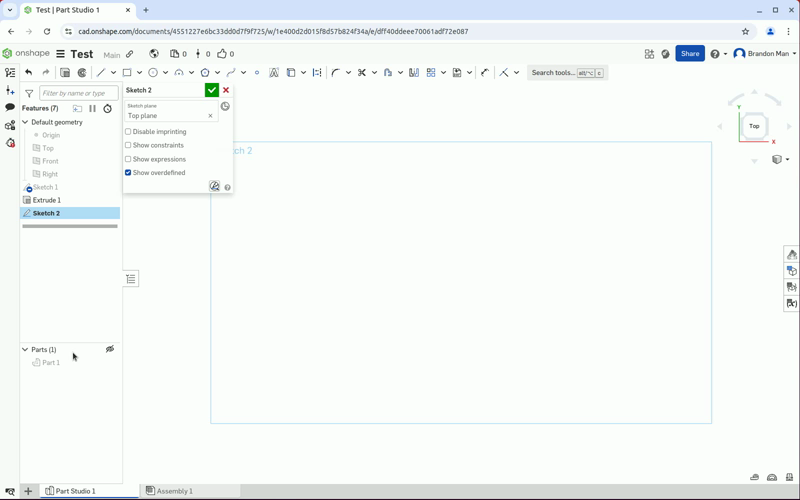
key(l)
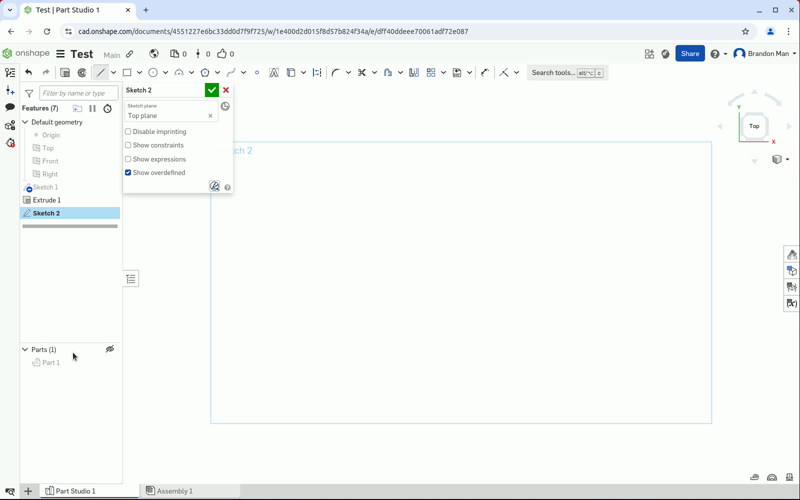
key_down(shift)
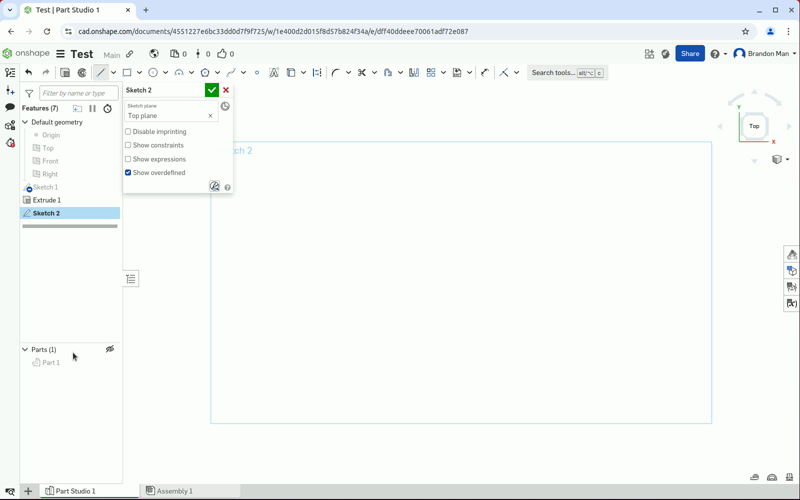
mouse_move(358, 309)
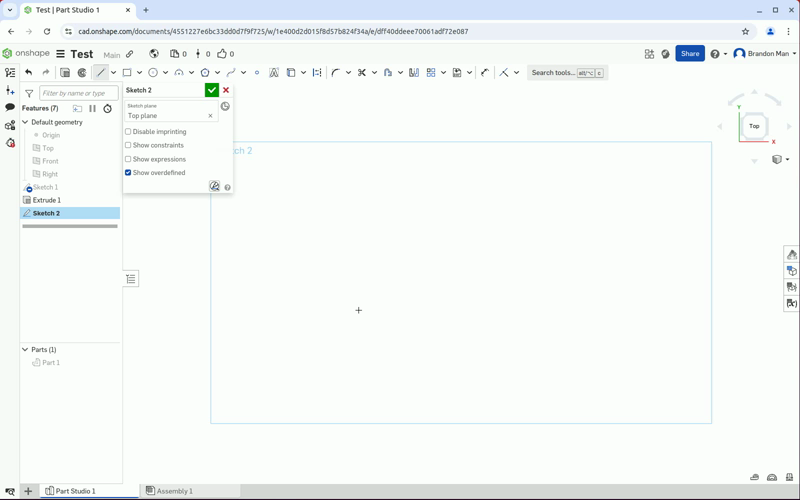
click(358, 309)
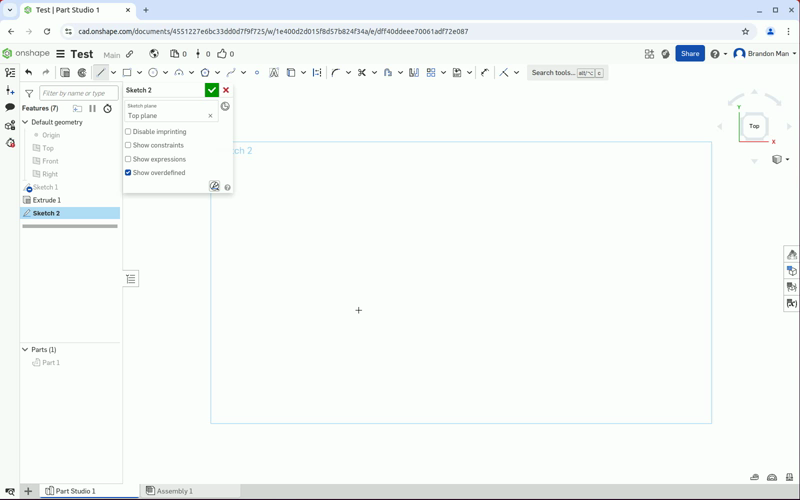
key_up(shift)
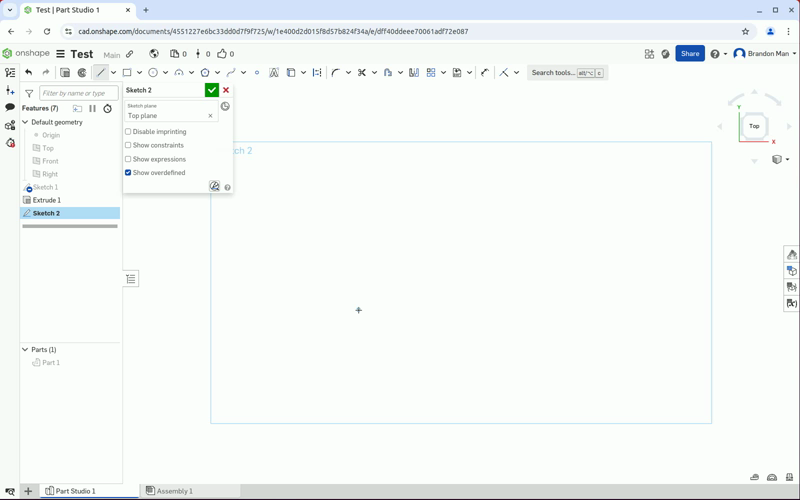
key_down(shift)
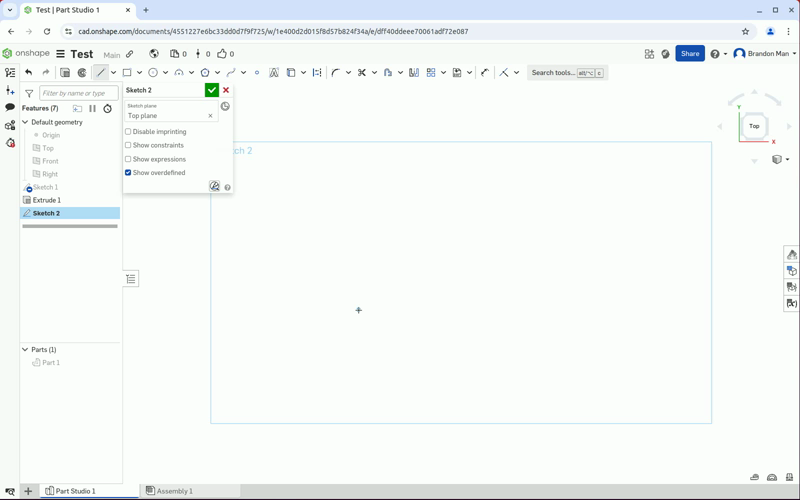
mouse_move(560, 309)
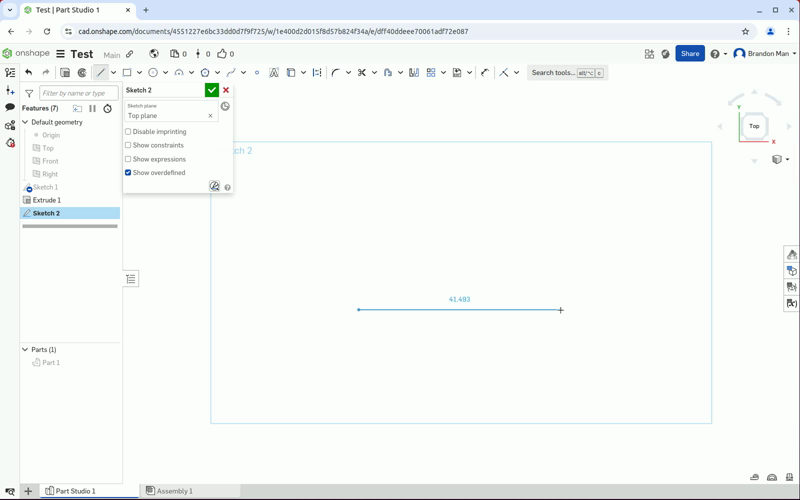
click(560, 309)
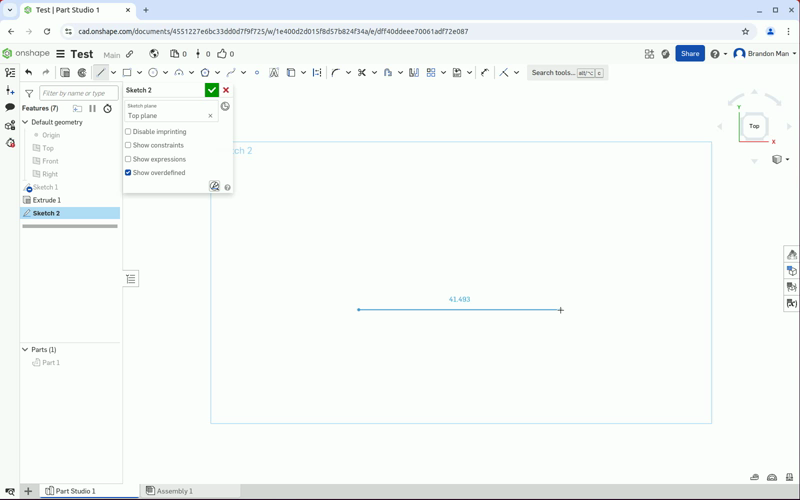
key_up(shift)
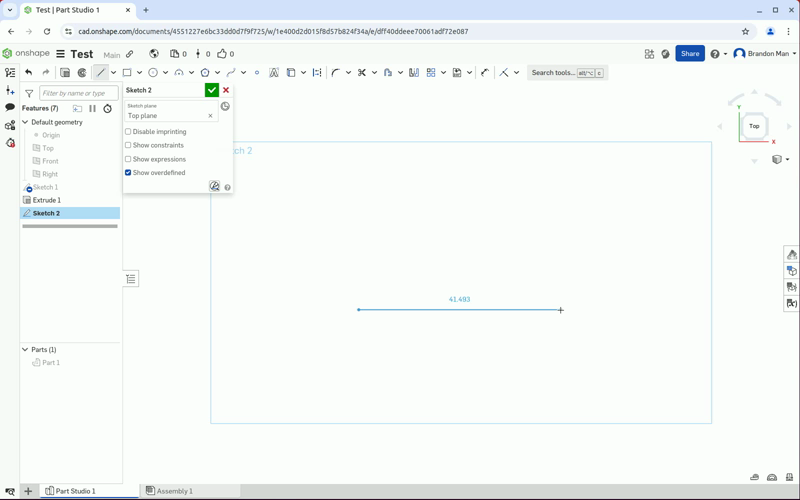
key_down(shift)
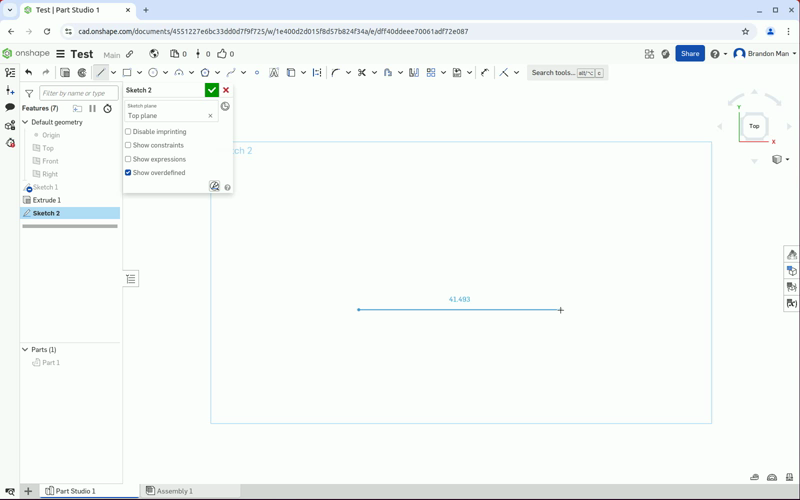
mouse_move(589, 309)
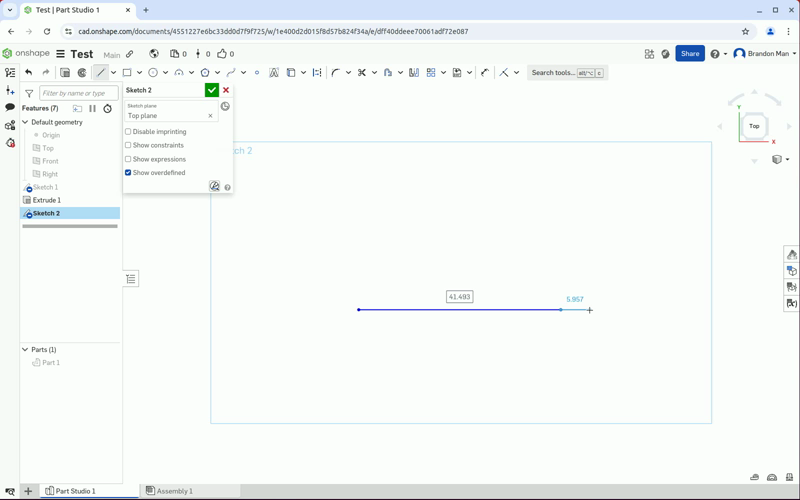
mouse_move(560, 256)
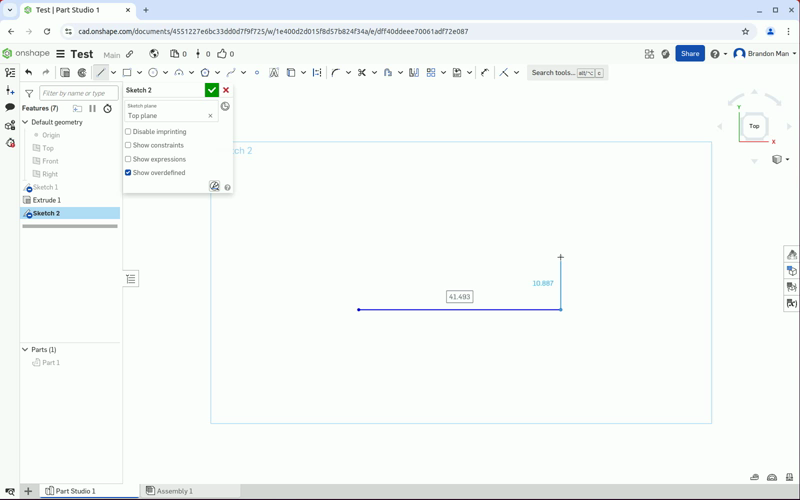
click(560, 256)
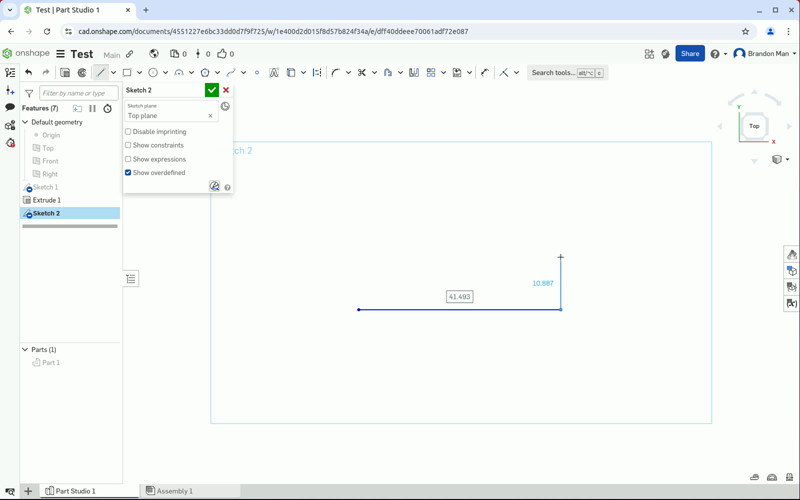
key_up(shift)
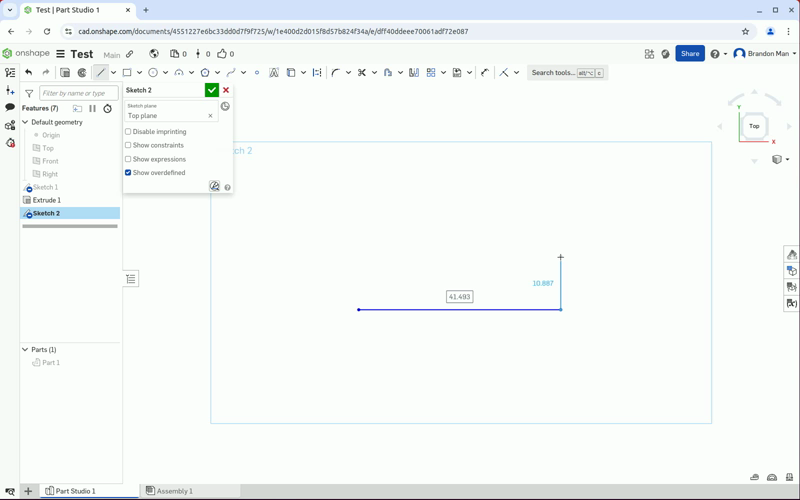
key_down(shift)
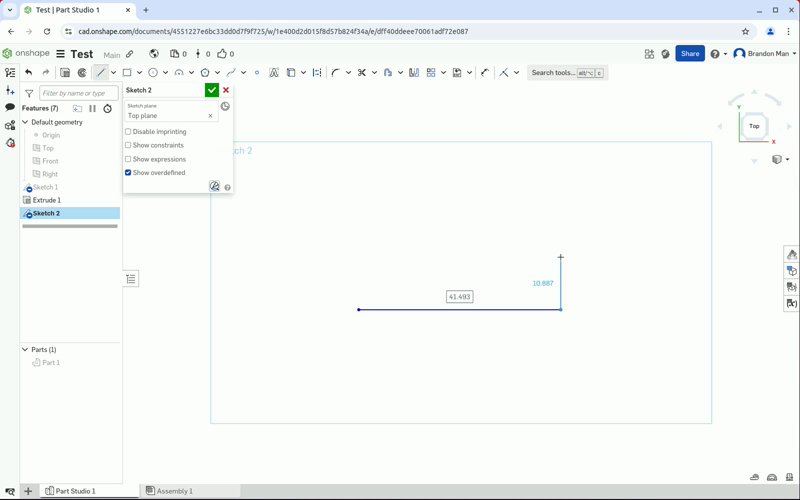
mouse_move(358, 256)
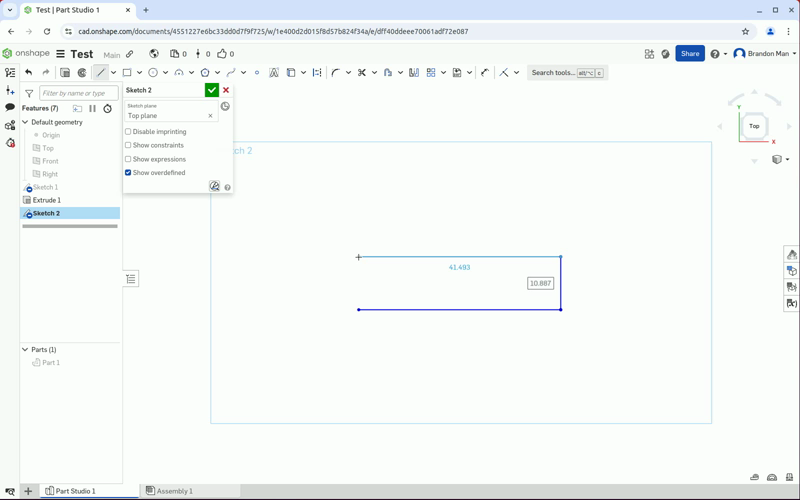
click(358, 256)
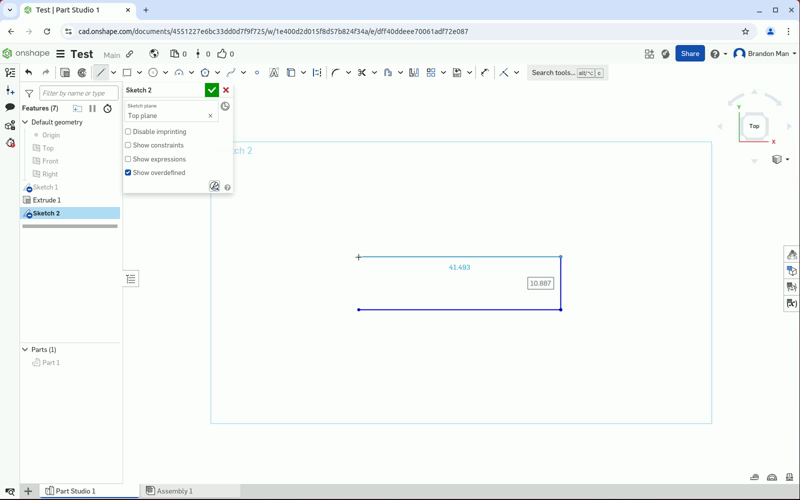
key_up(shift)
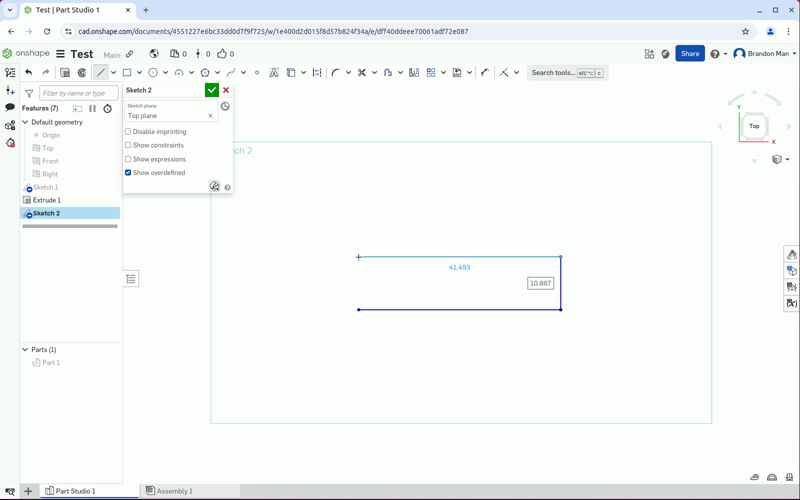
mouse_move(388, 256)
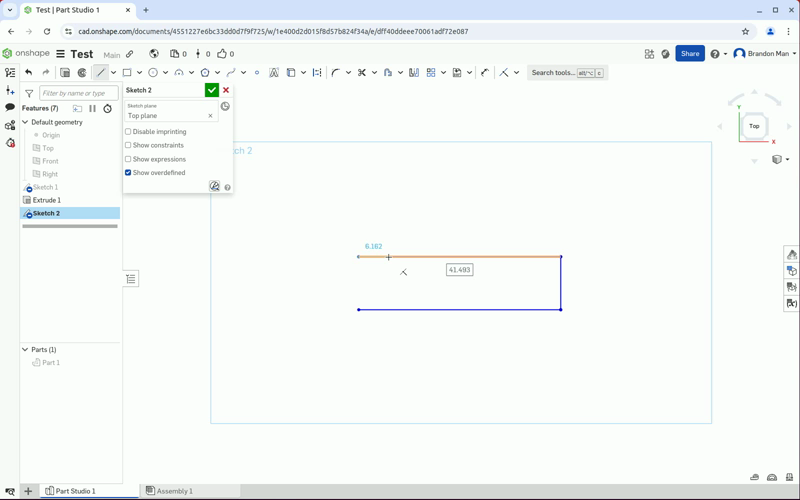
key_down(shift)
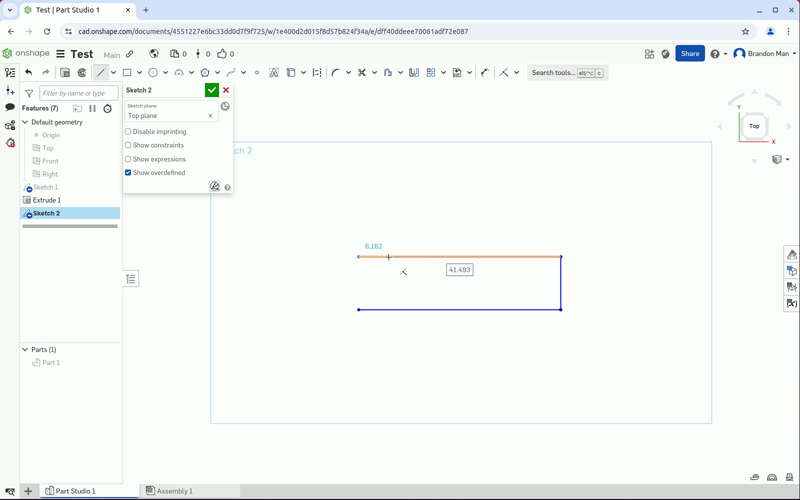
mouse_move(358, 309)
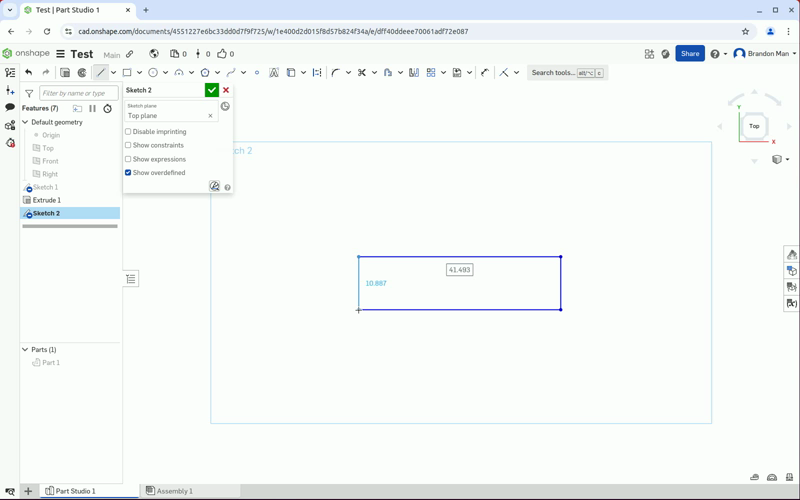
key_up(shift)
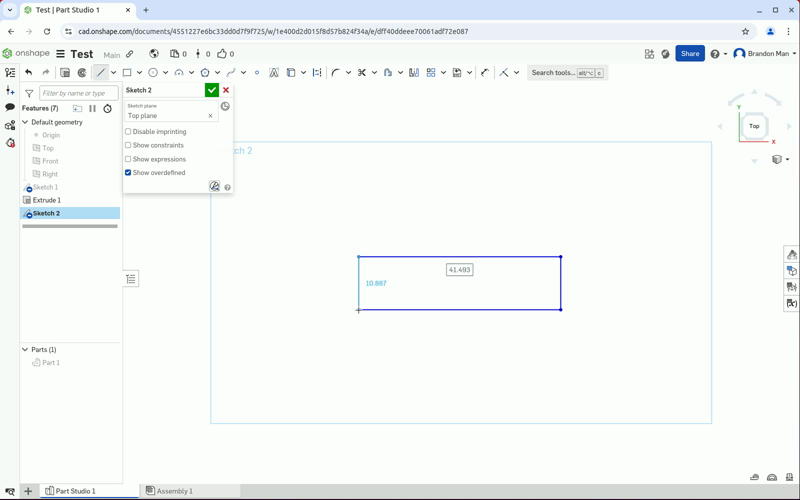
click(358, 309)
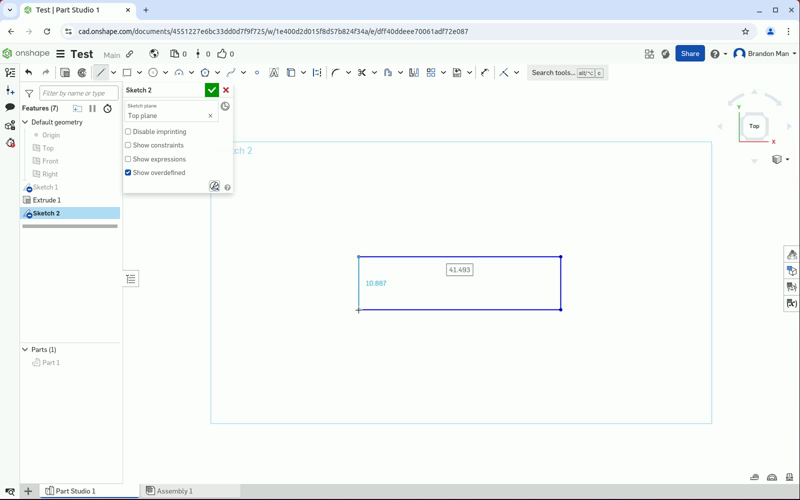
key(esc)
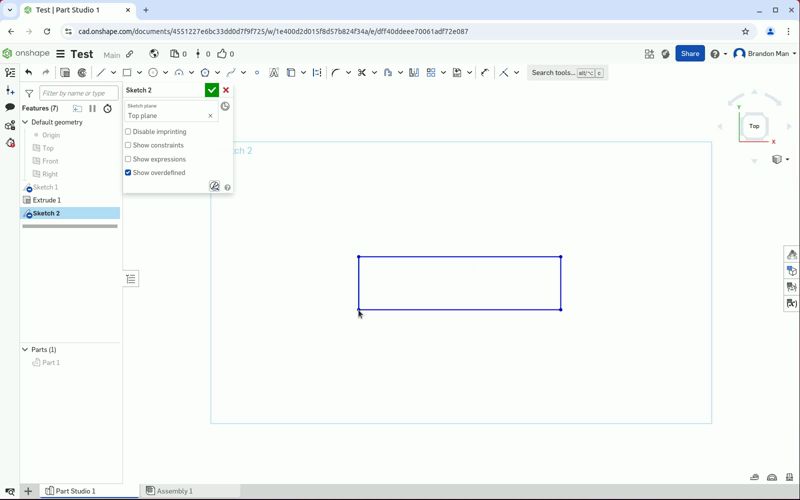
mouse_move(368, 268)
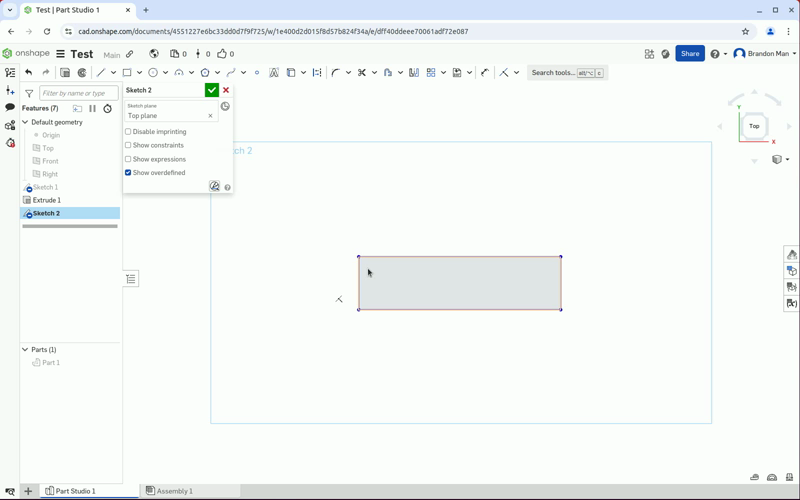
click(368, 268)
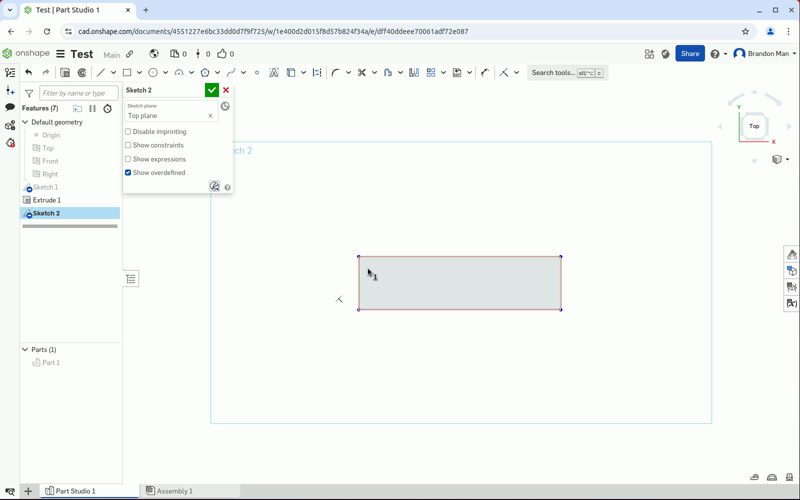
mouse_move(73, 352)
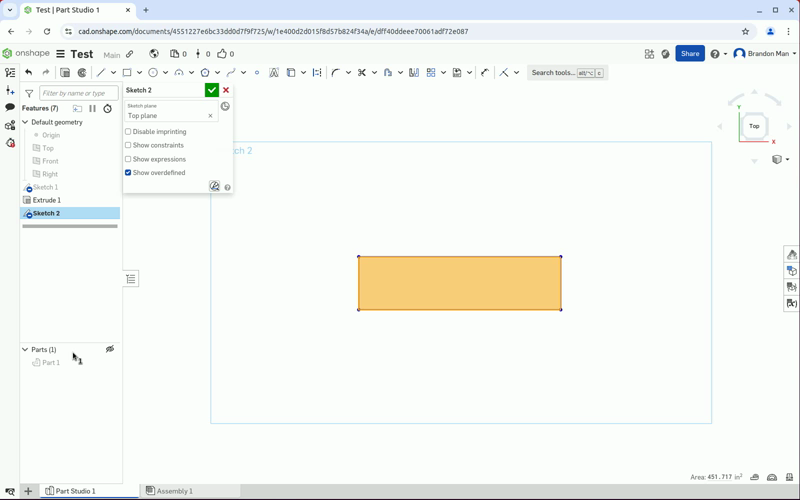
key(shift+y)
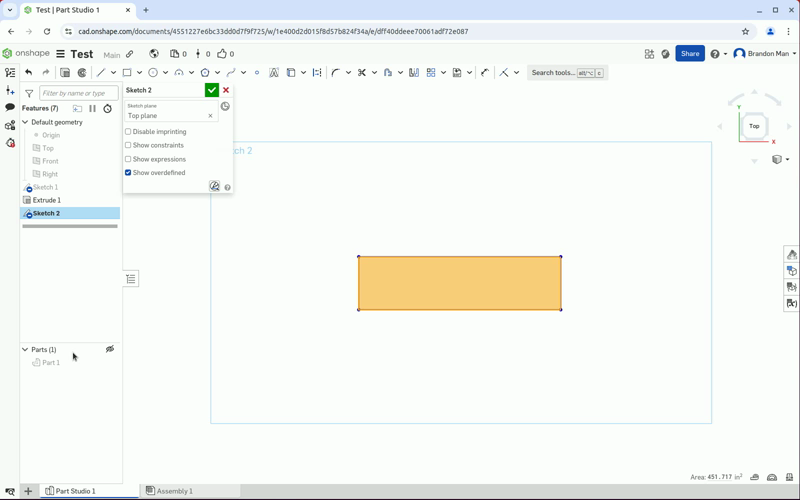
key(shift+e)
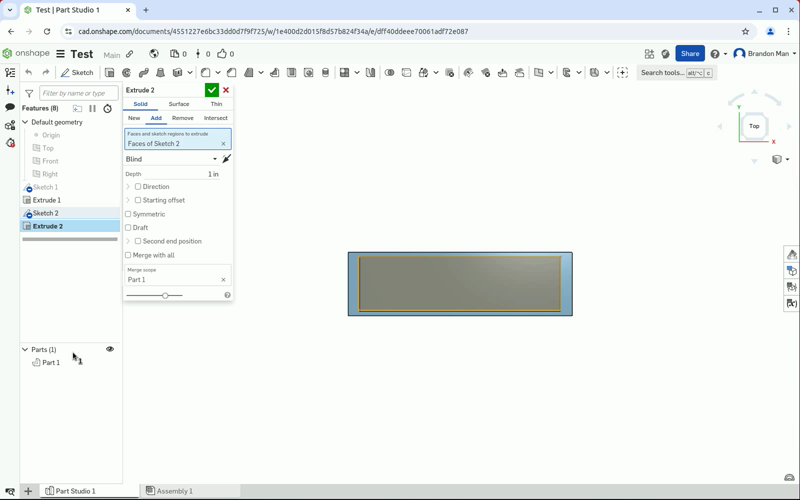
mouse_move(143, 106)
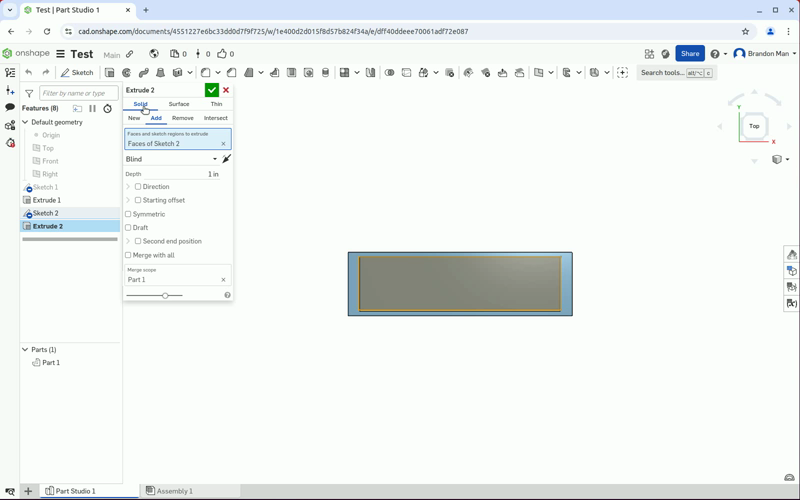
click(143, 106)
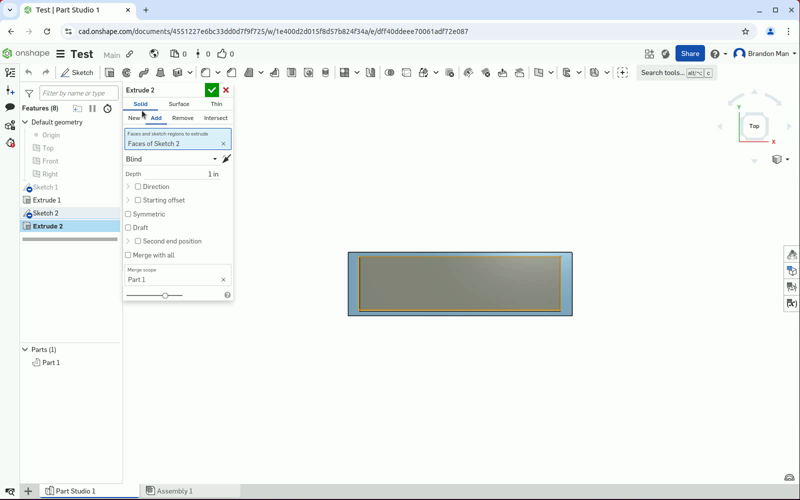
mouse_move(137, 120)
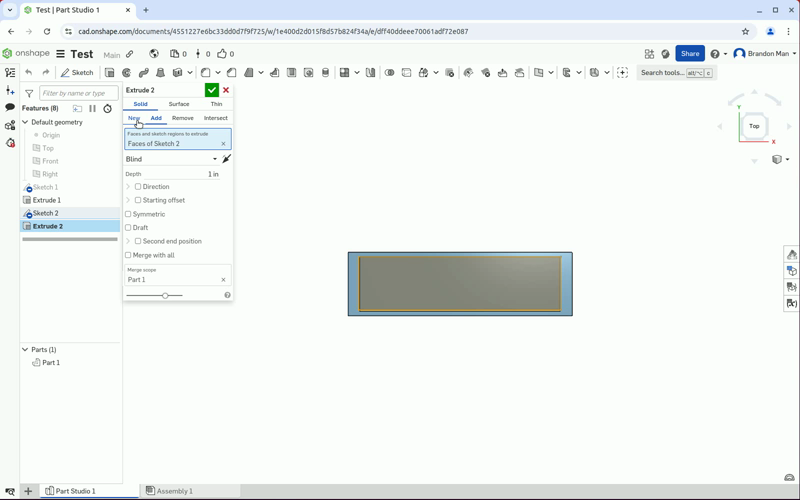
click(137, 120)
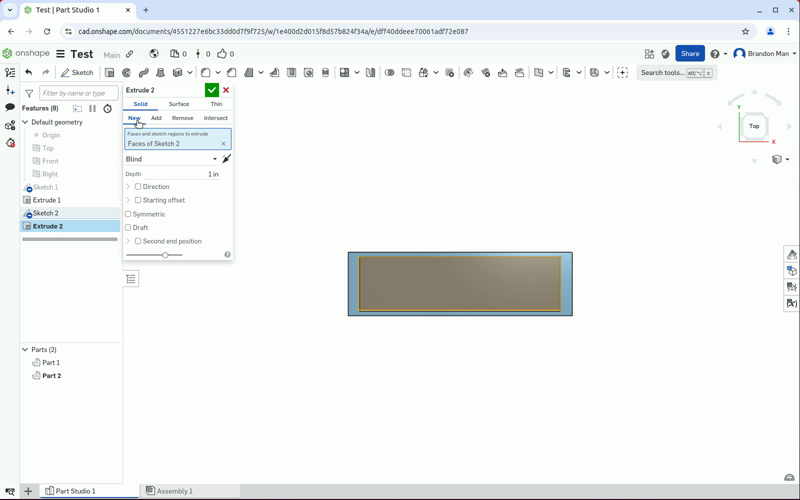
key(tab, 4)
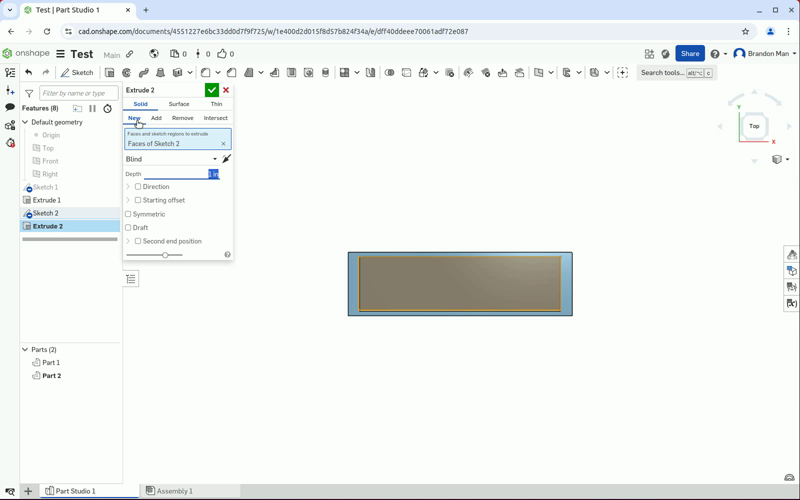
text(2.166)
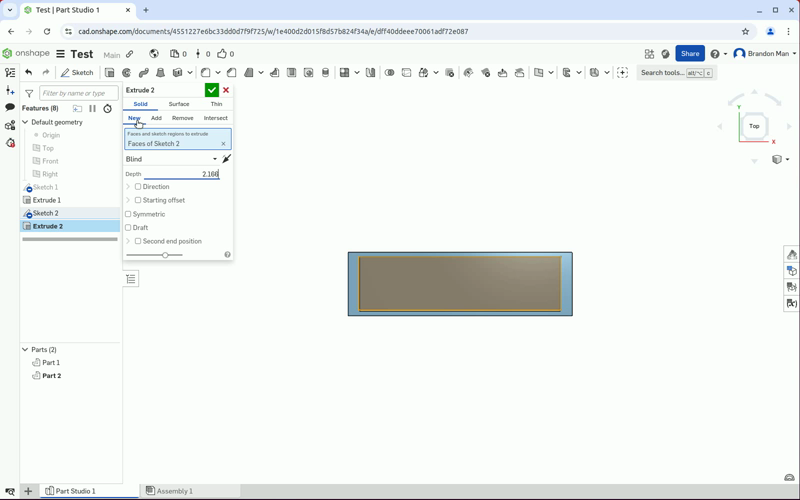
key(enter)
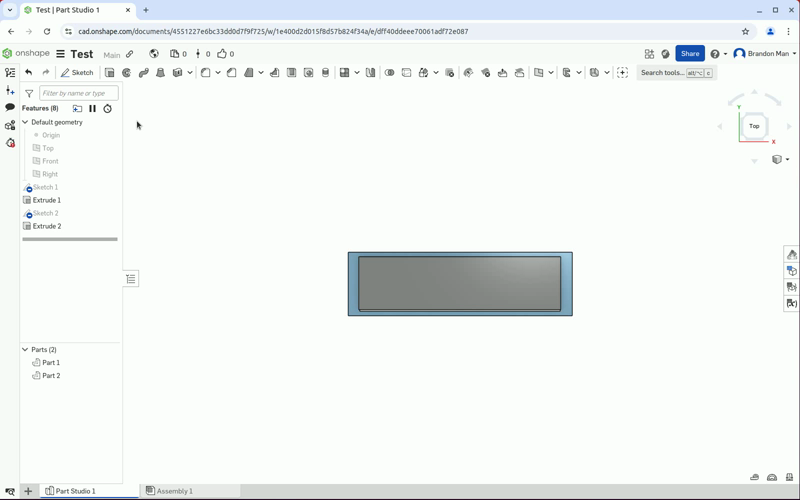
key(shift+h)
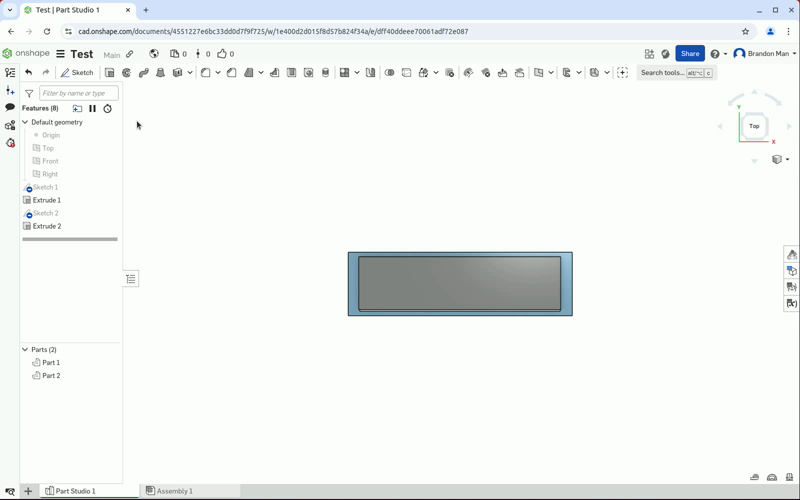
key(shift+h)
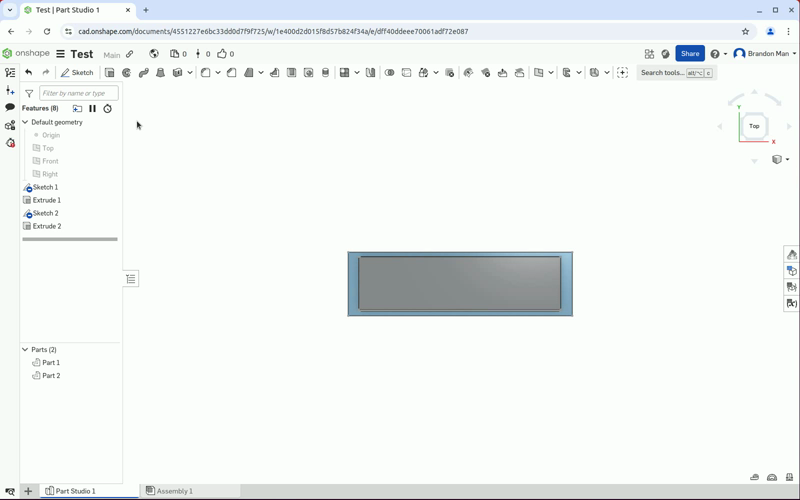
key(shift+7)
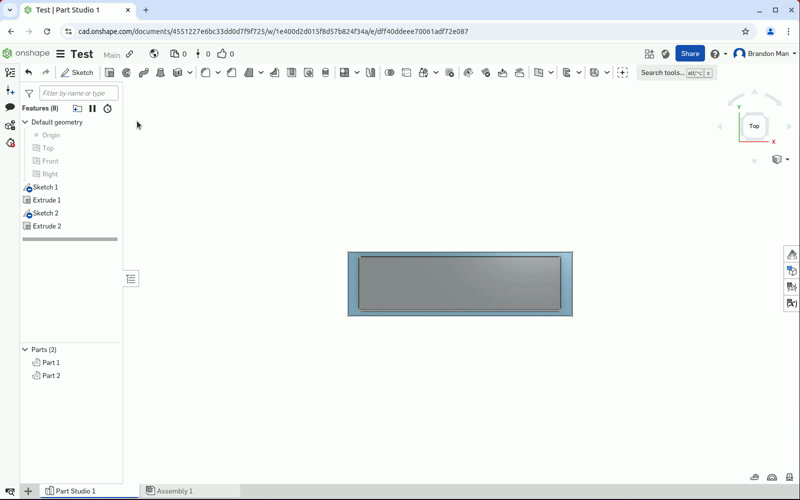
key(up, 3)
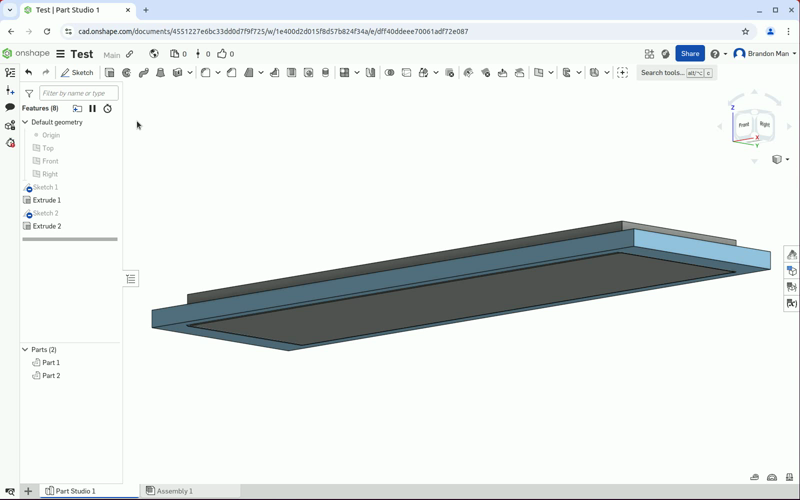
key(left, 3)
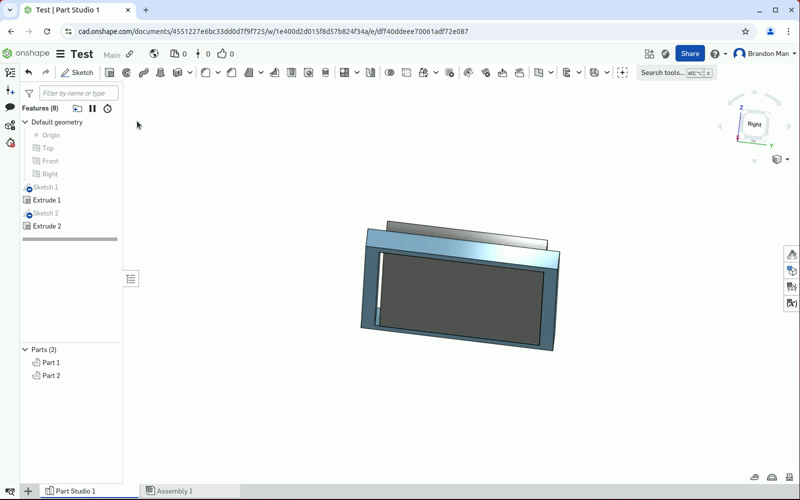
key(right, 3)
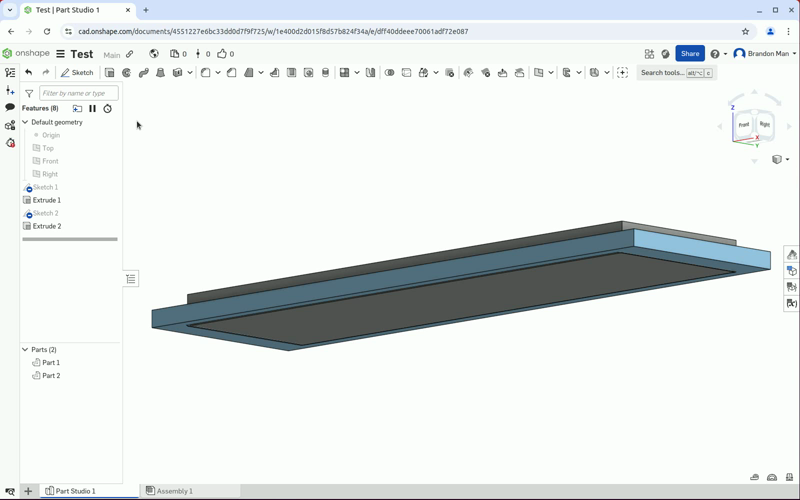
key(down, 3)
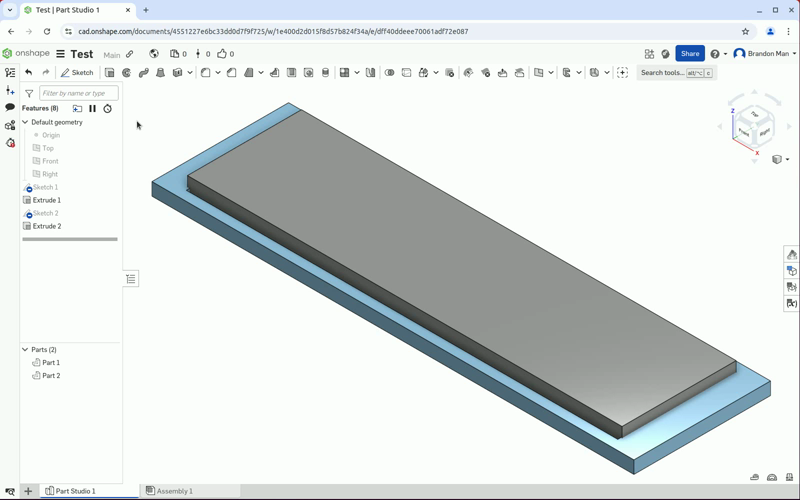
mouse_move(73, 189)
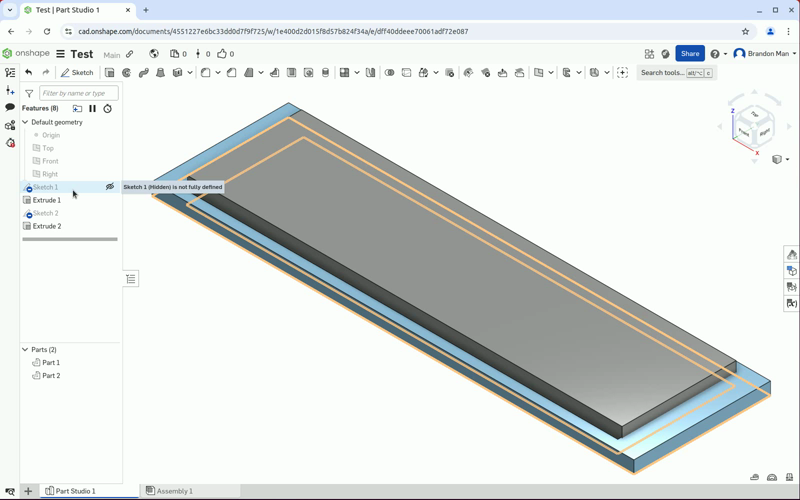
click(73, 189)